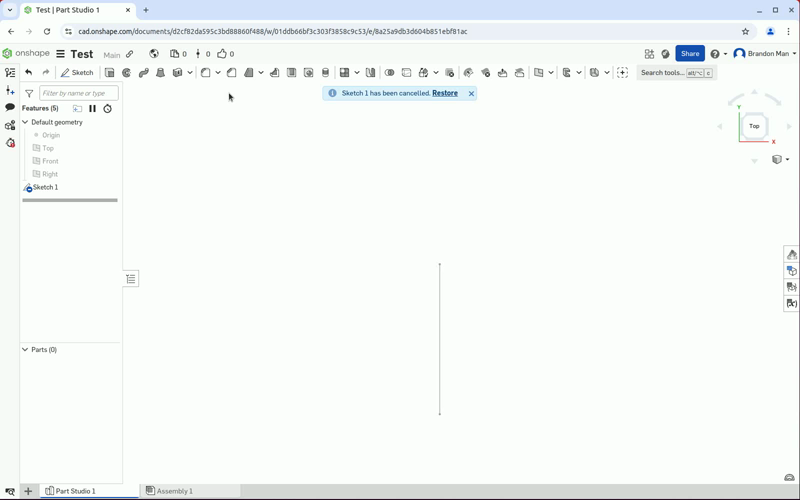
key(shift+h)
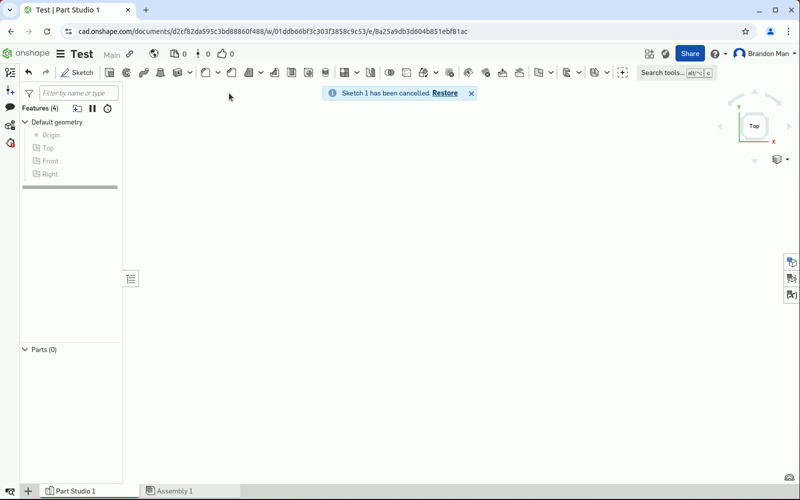
mouse_move(73, 352)
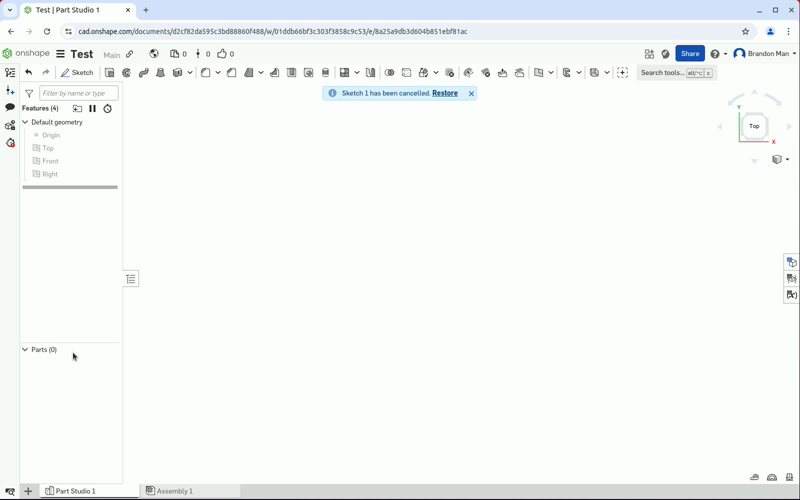
key(y)
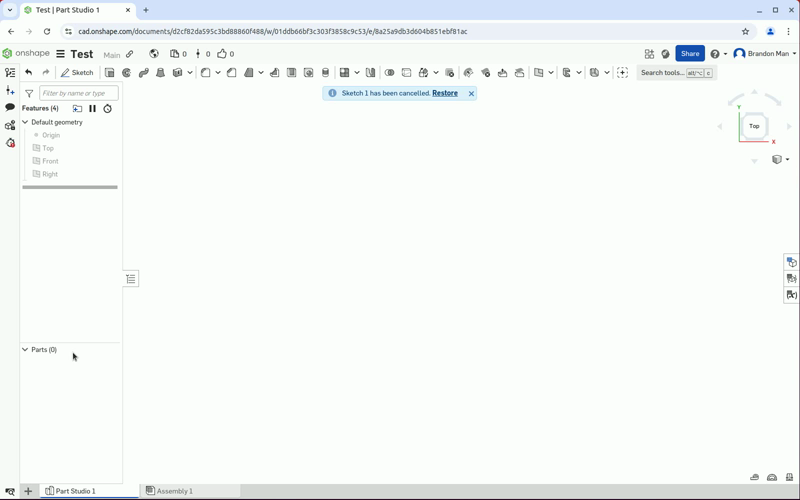
key(shift+p)
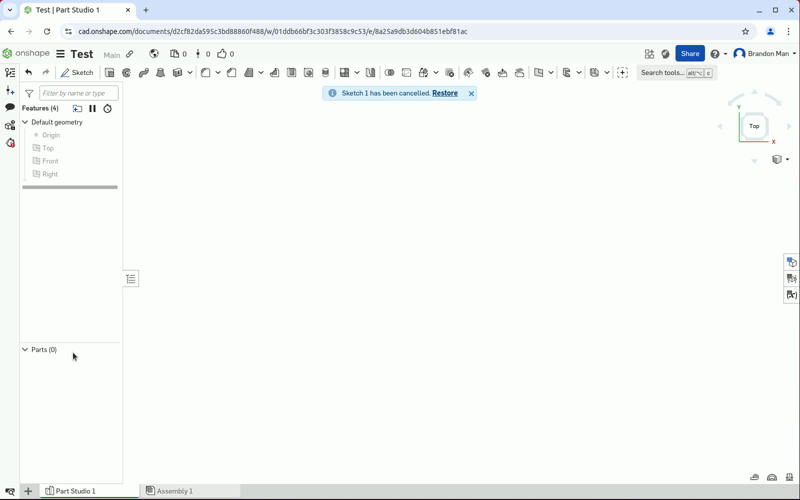
key(space)
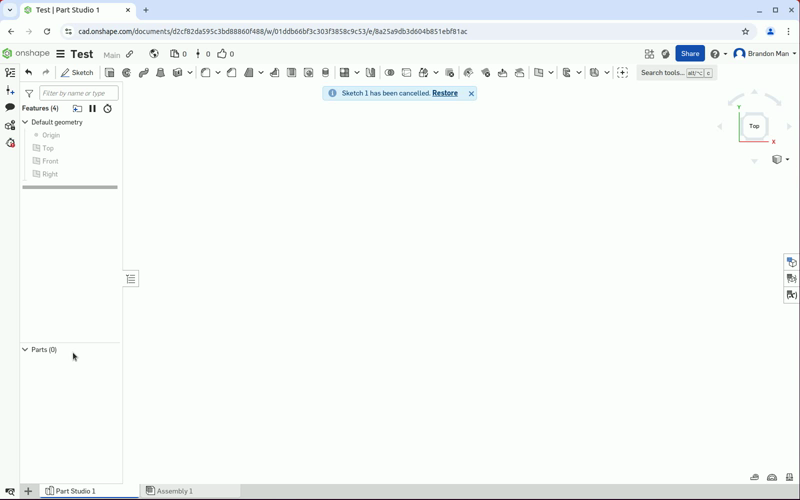
key_down(shift)
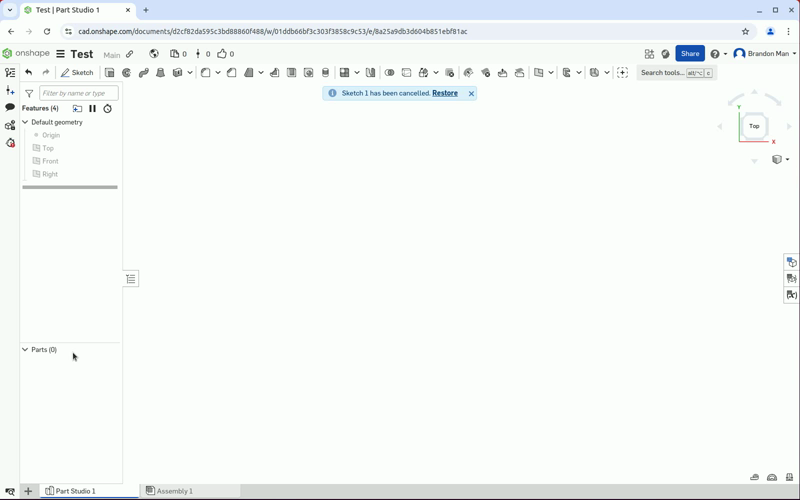
key(up)
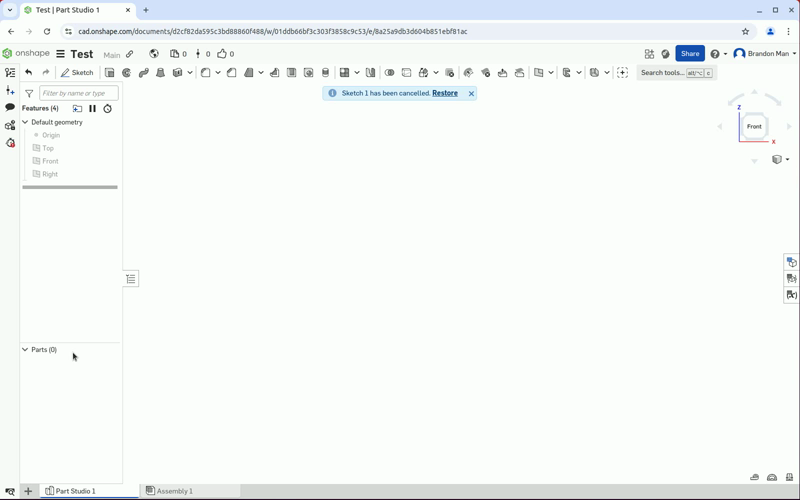
key_up(shift)
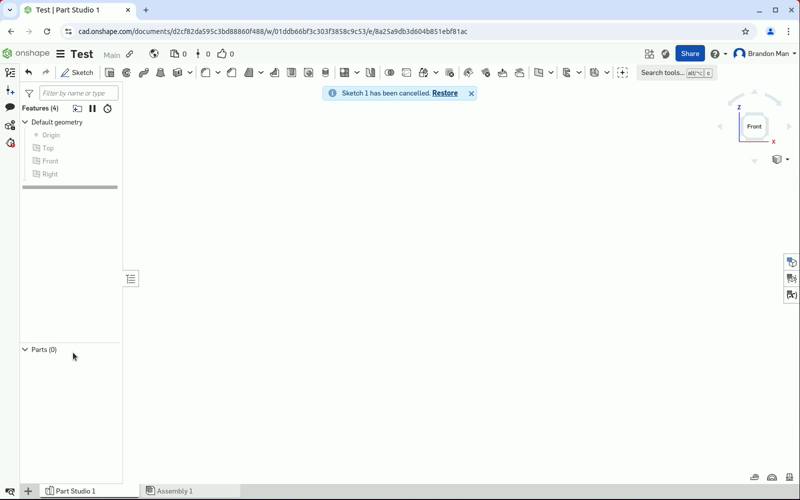
mouse_move(73, 352)
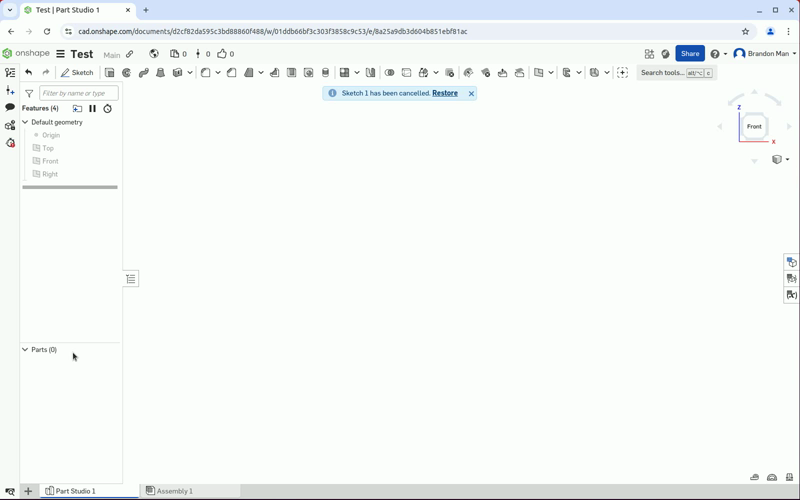
key(shift+y)
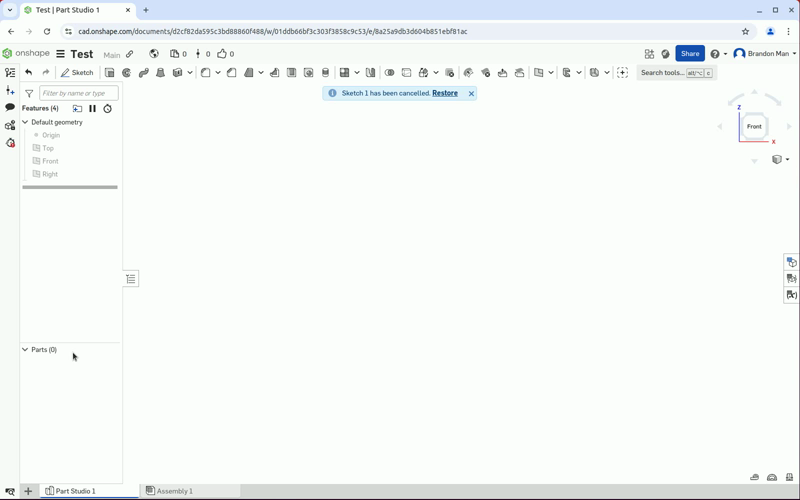
key(shift+s)
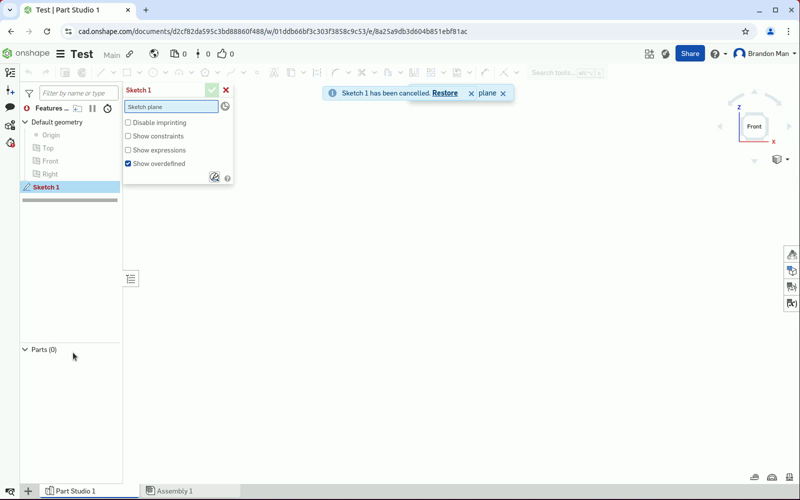
mouse_move(73, 163)
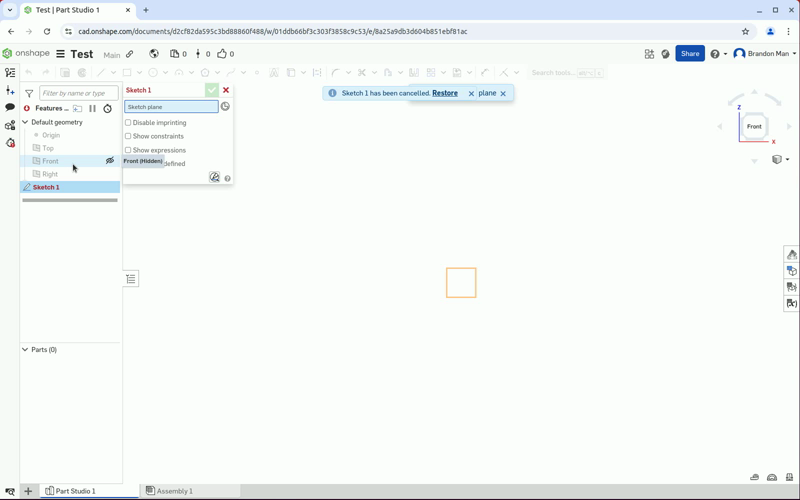
click(73, 163)
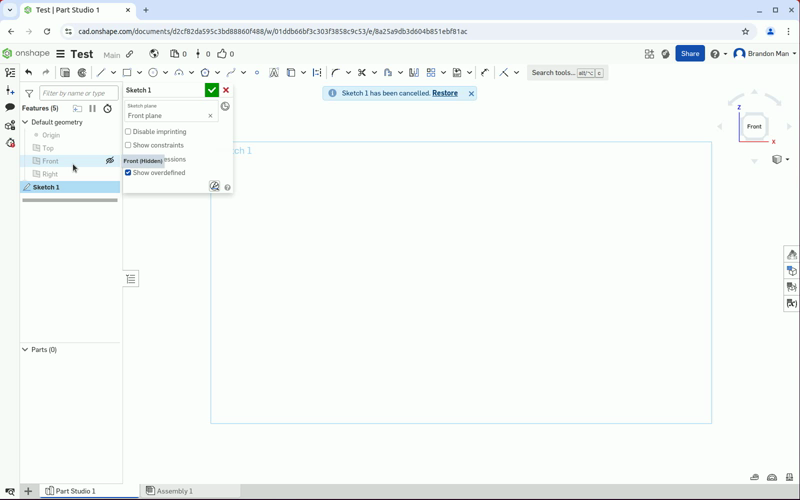
mouse_move(73, 352)
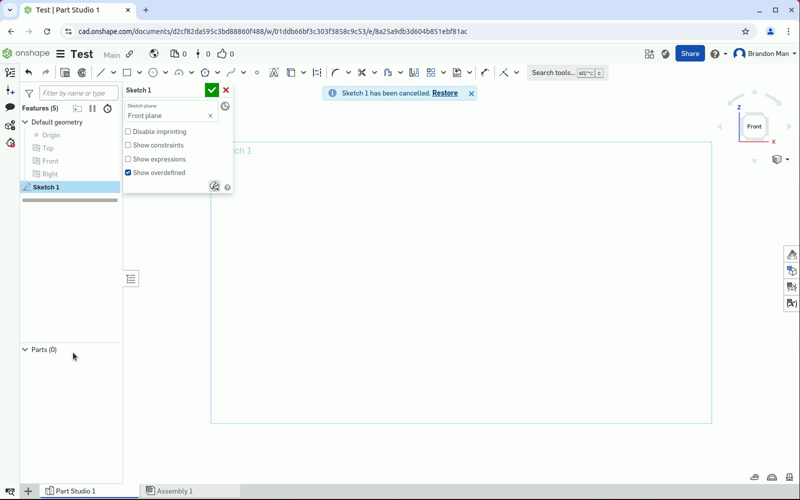
key(y)
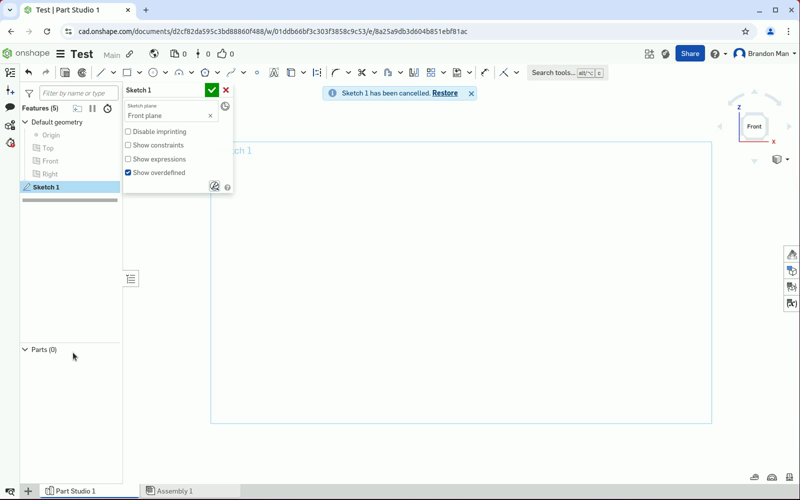
key(l)
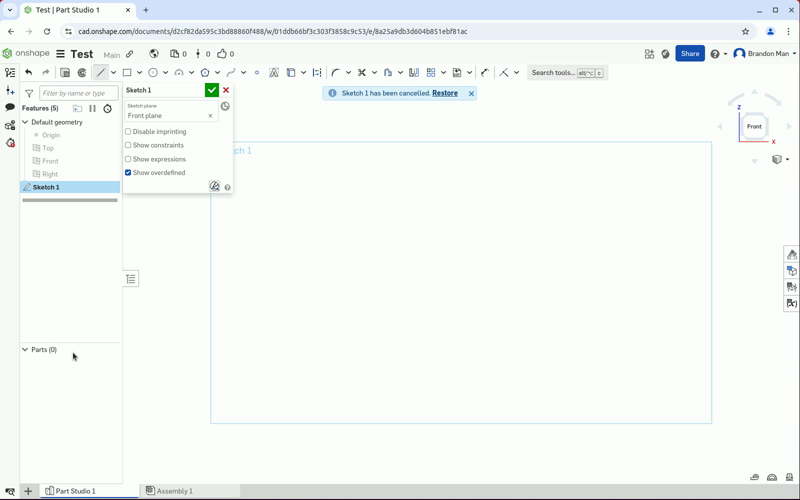
key_down(shift)
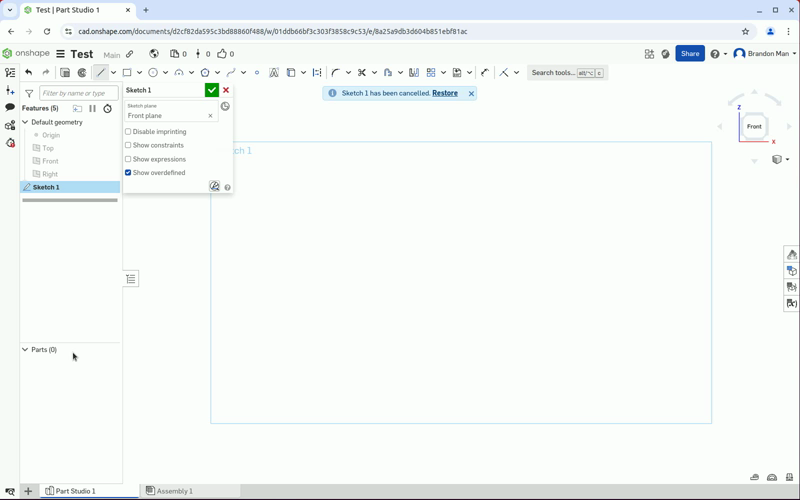
mouse_move(399, 320)
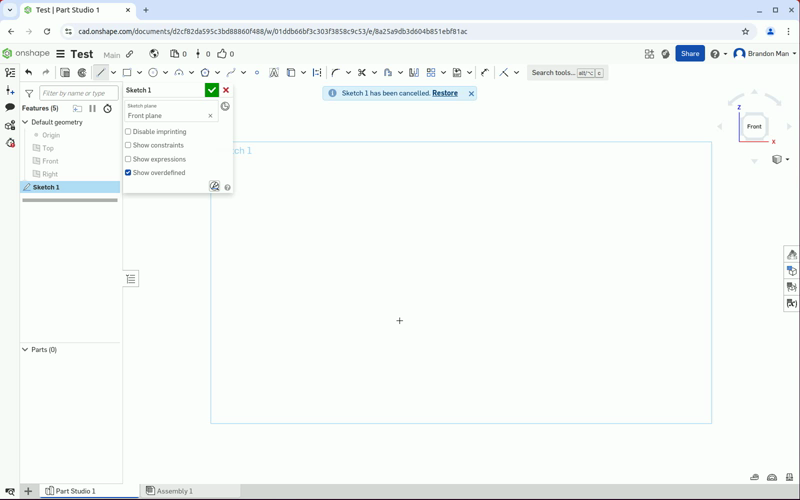
click(399, 320)
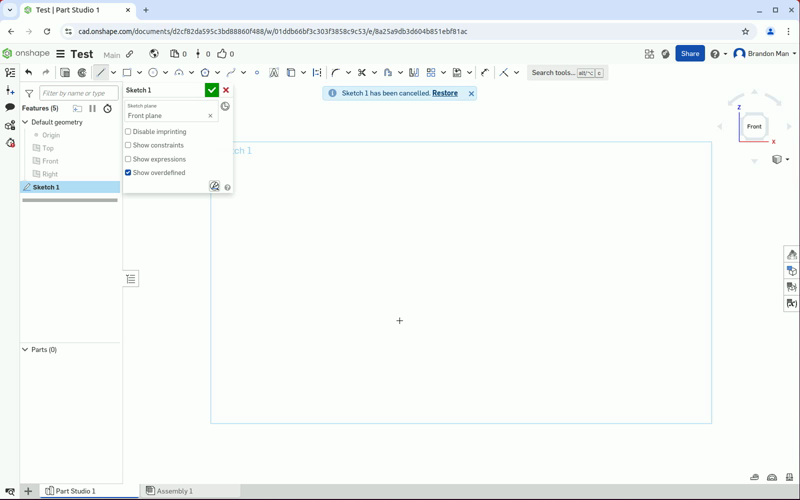
key_up(shift)
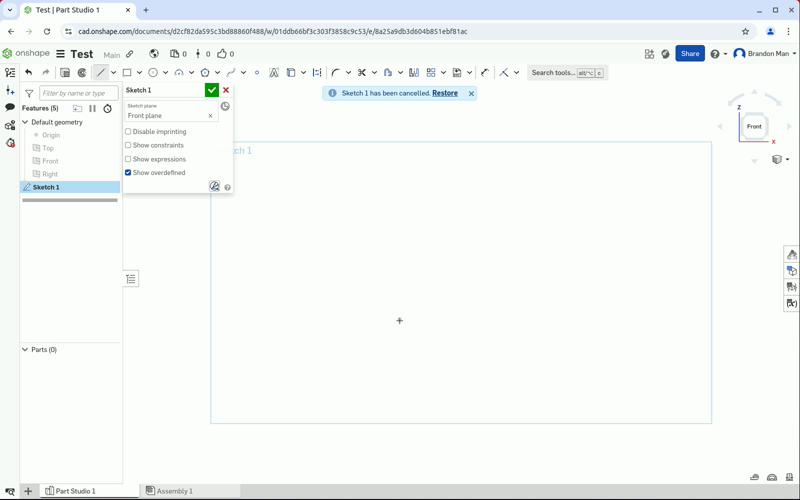
key_down(shift)
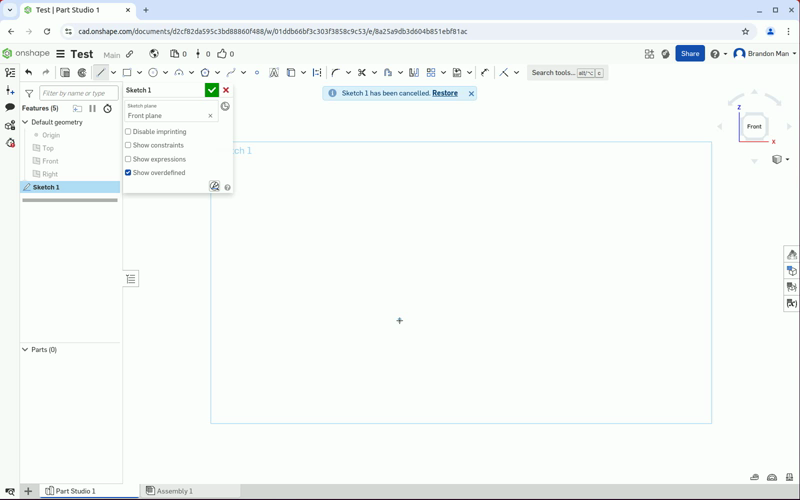
mouse_move(512, 320)
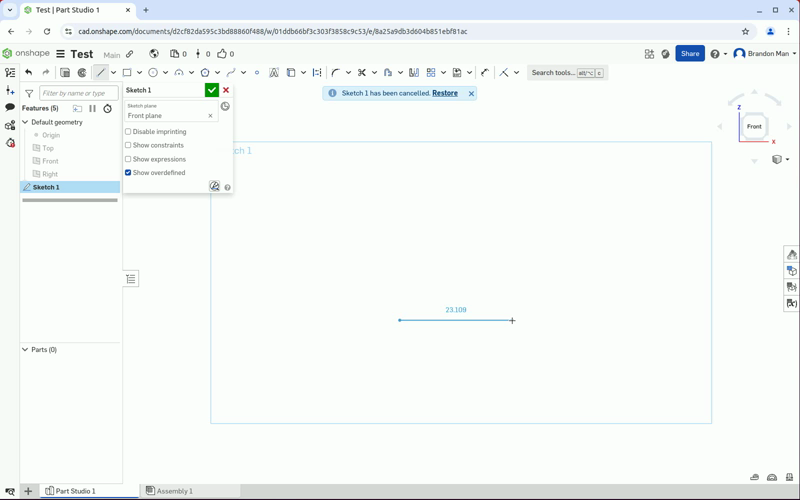
click(512, 320)
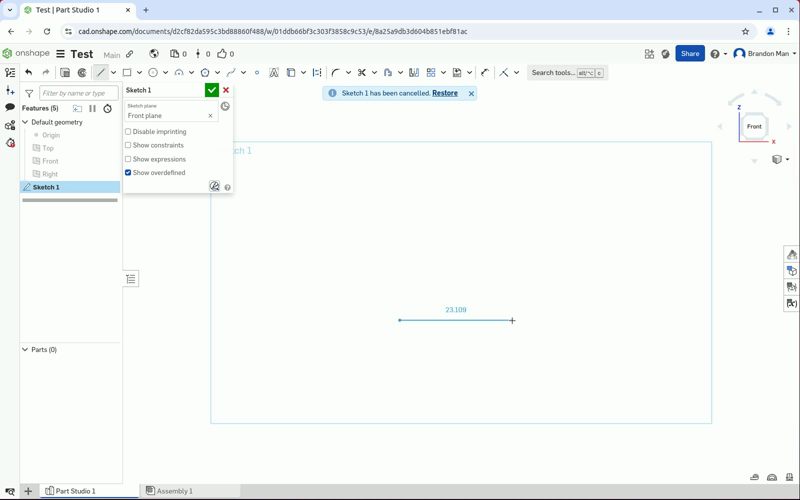
key_up(shift)
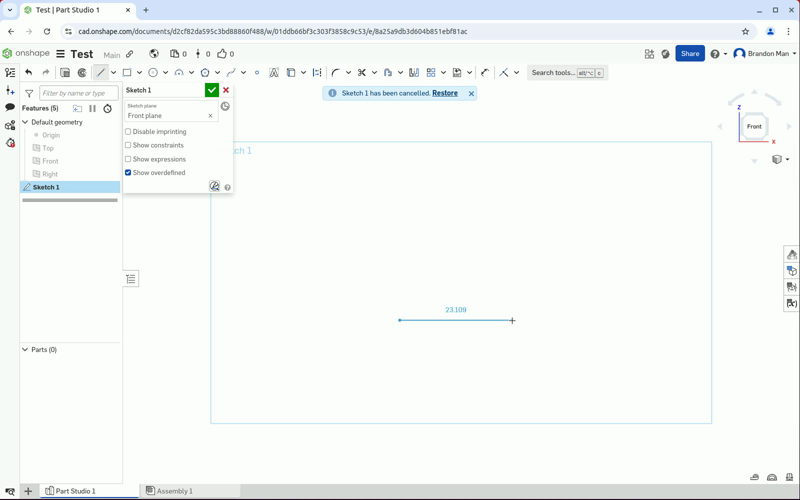
key_down(shift)
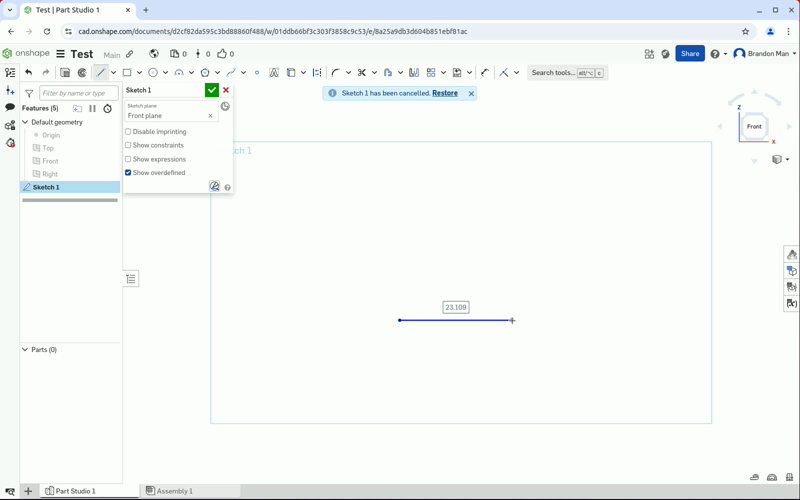
mouse_move(542, 320)
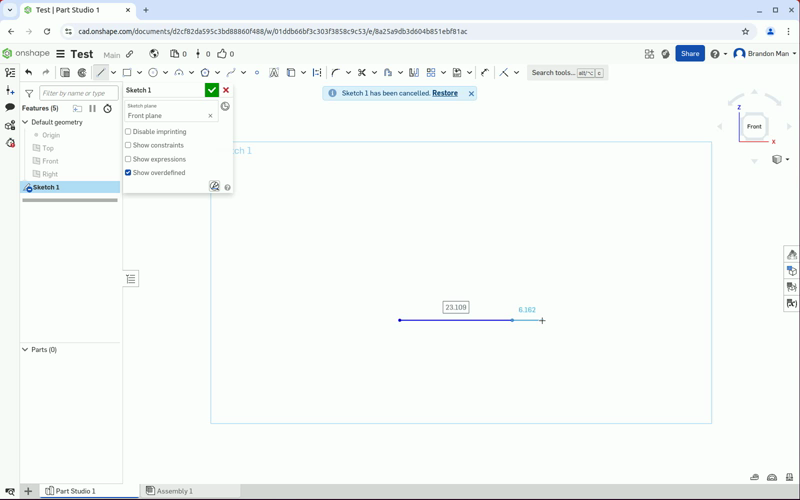
mouse_move(512, 291)
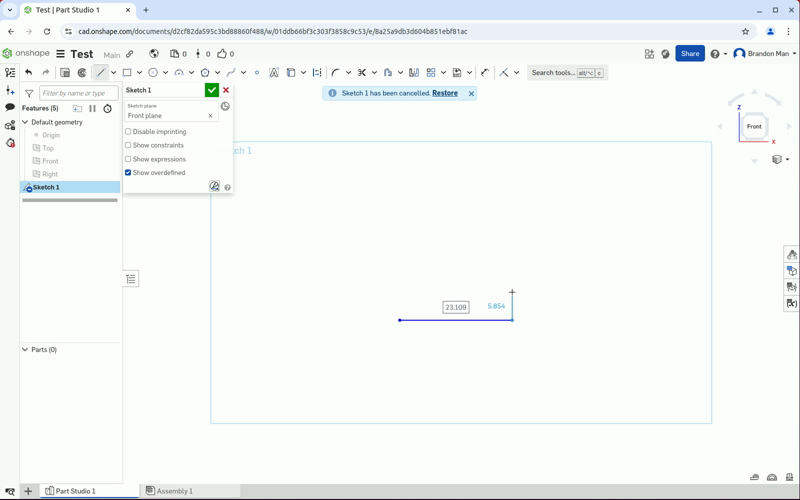
click(512, 291)
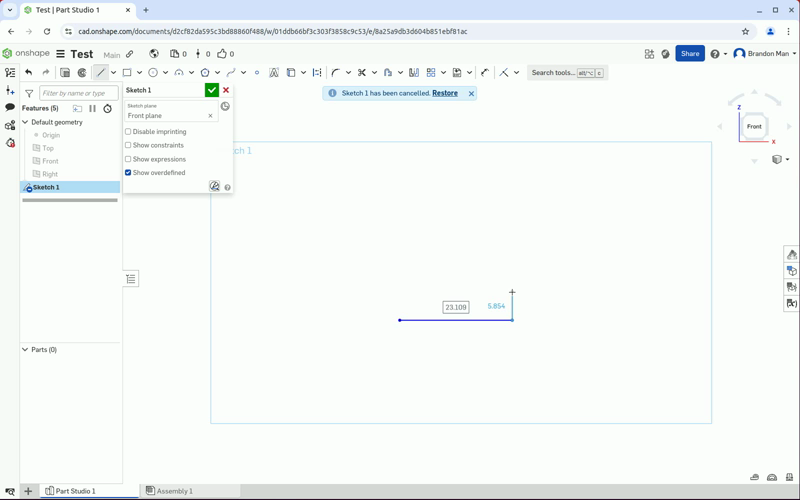
key_up(shift)
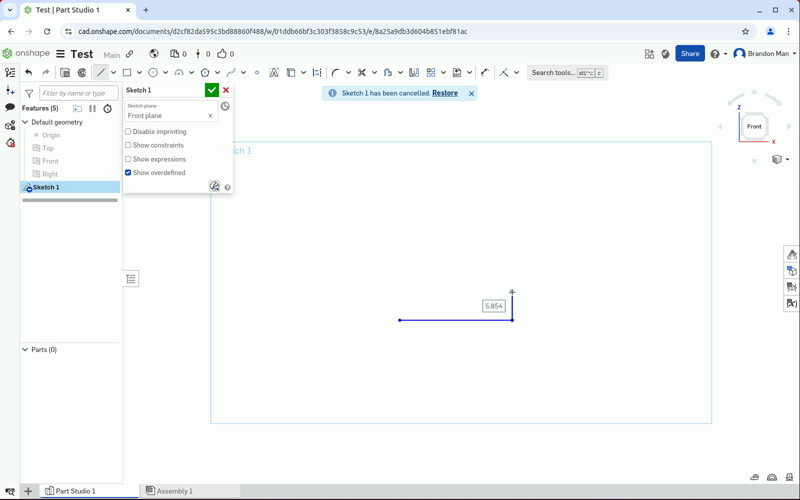
key_down(shift)
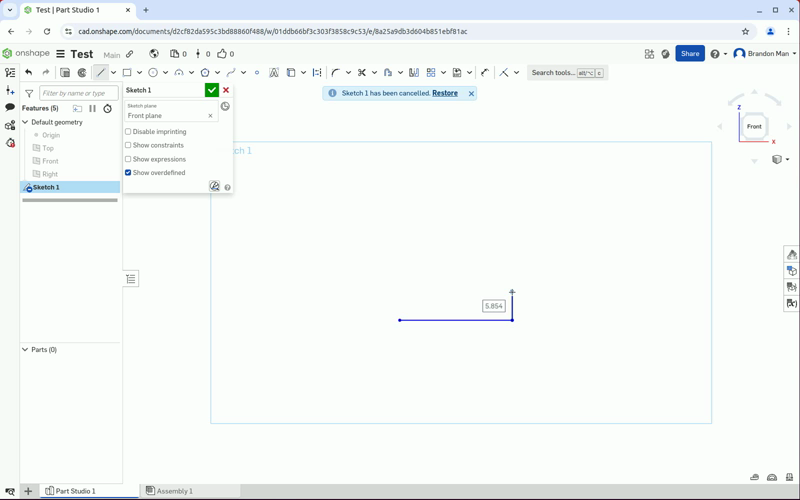
mouse_move(428, 291)
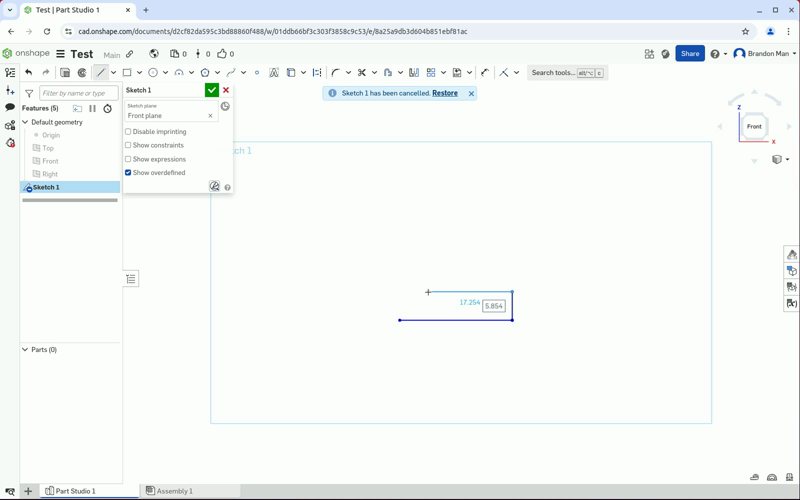
click(428, 291)
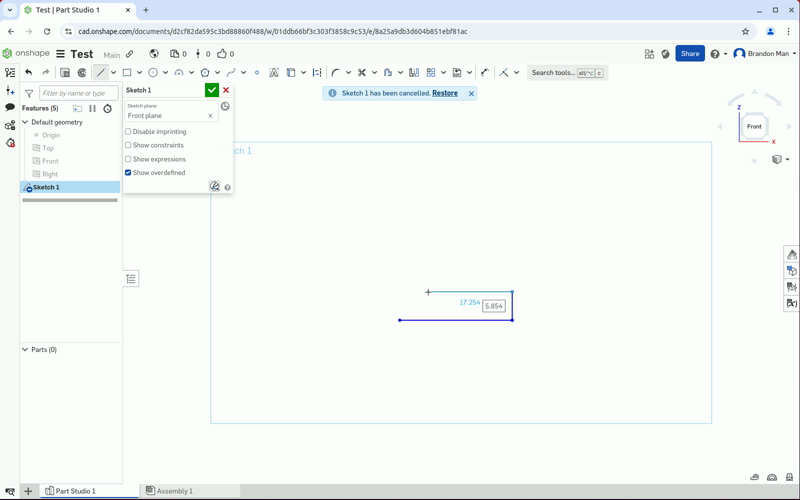
key_up(shift)
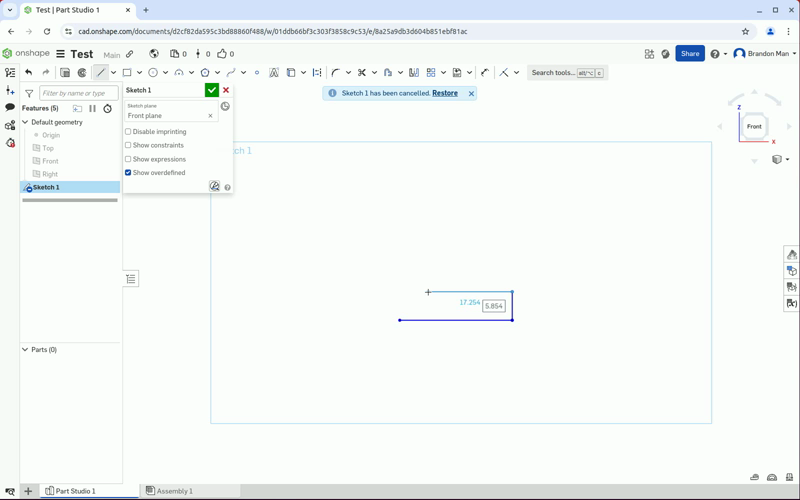
key_down(shift)
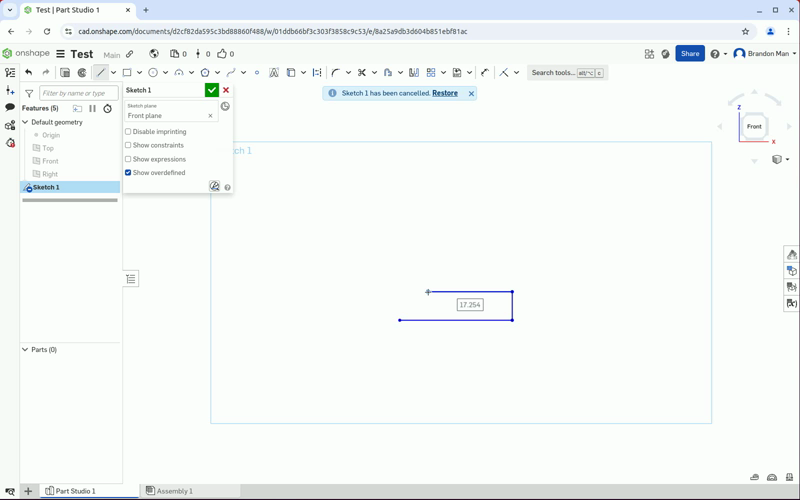
mouse_move(428, 207)
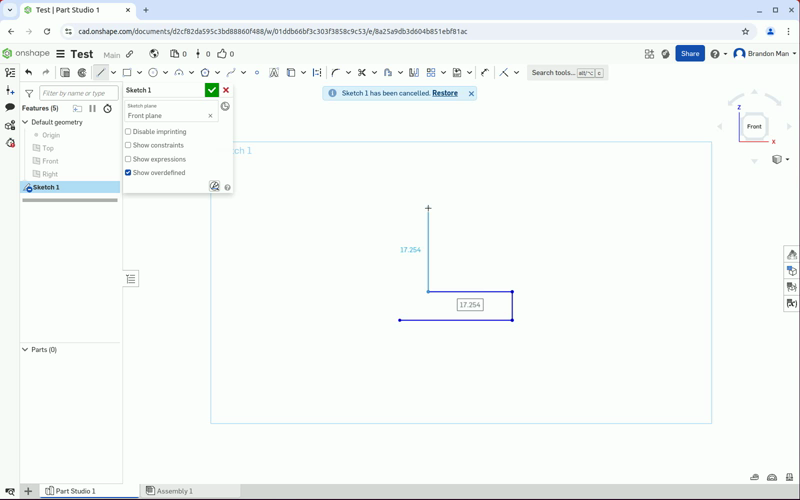
click(428, 207)
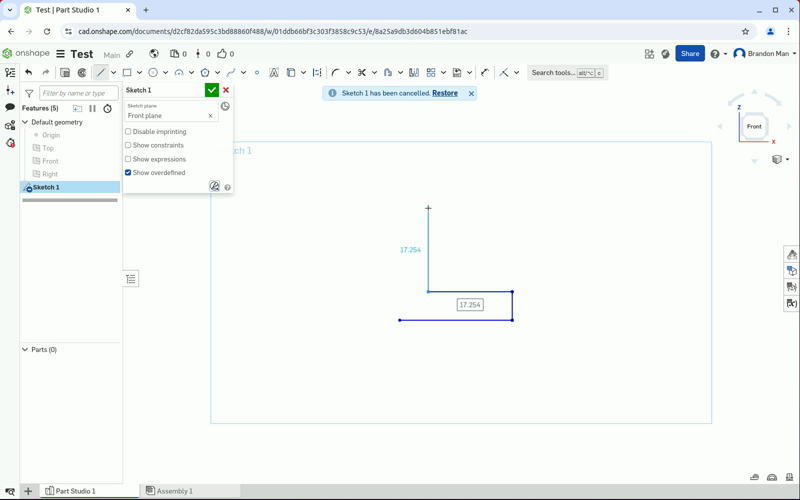
key_up(shift)
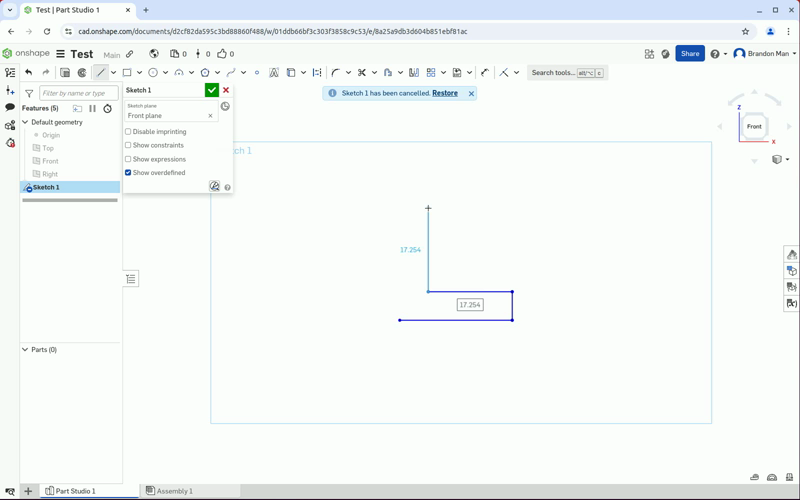
key_down(shift)
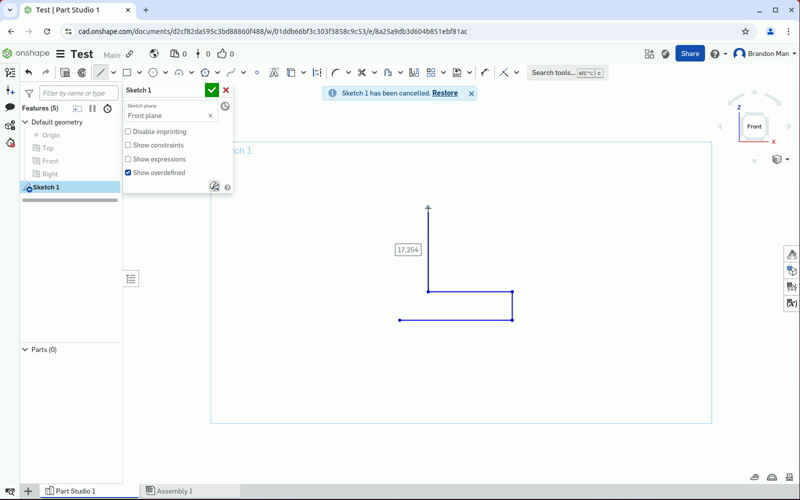
mouse_move(458, 207)
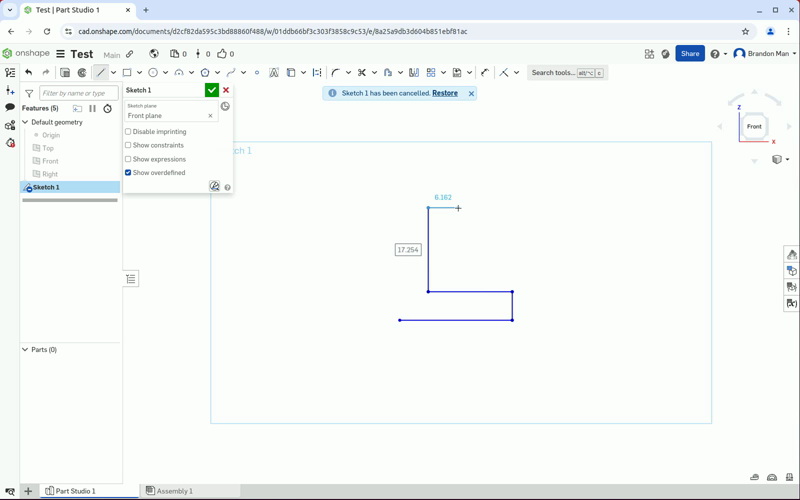
mouse_move(399, 207)
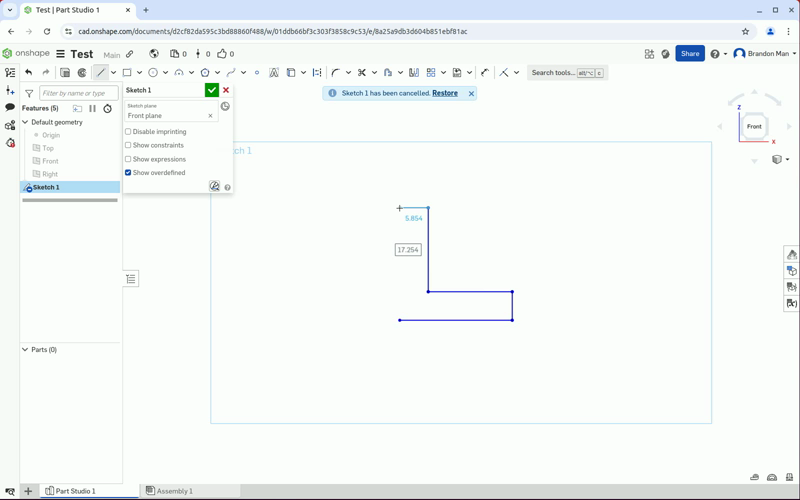
click(399, 207)
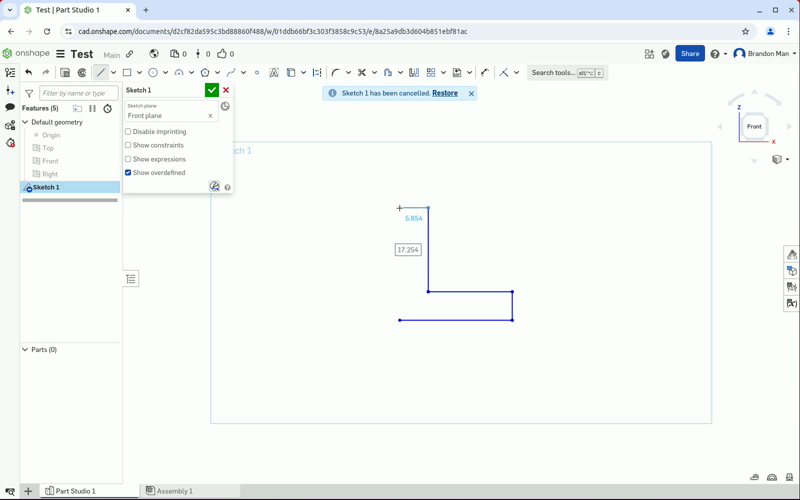
key_up(shift)
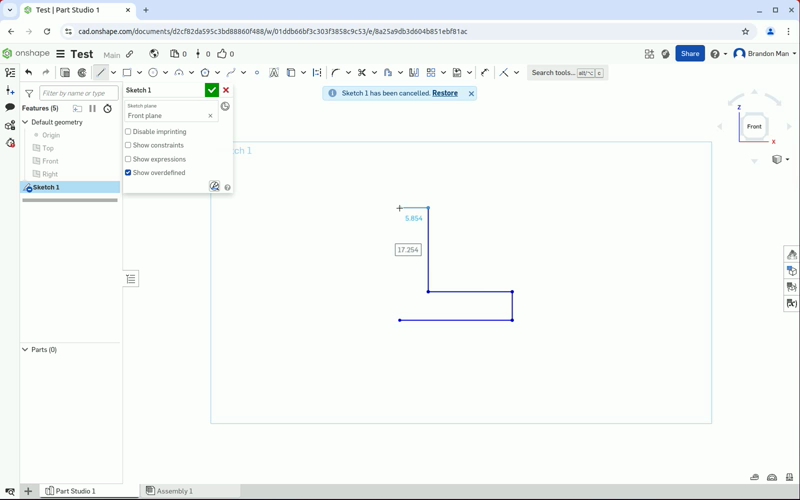
key_down(shift)
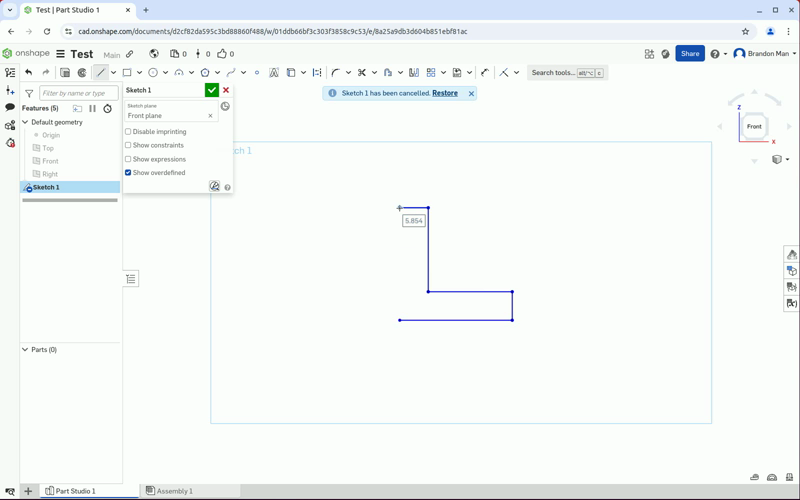
mouse_move(399, 320)
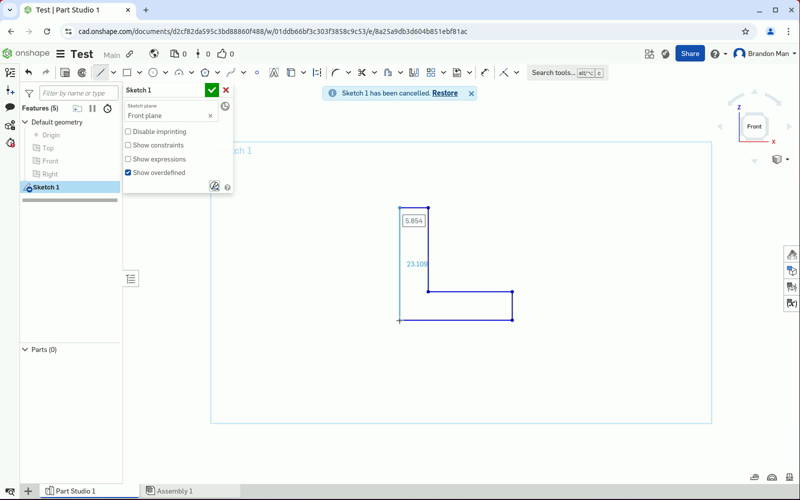
key_up(shift)
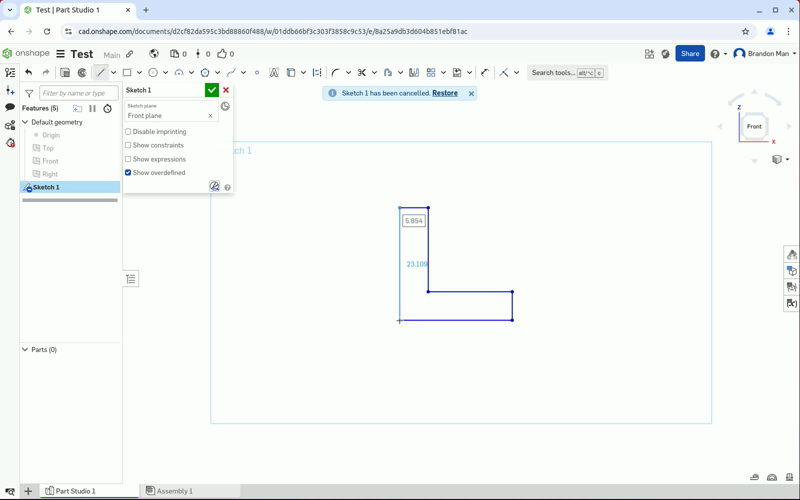
click(399, 320)
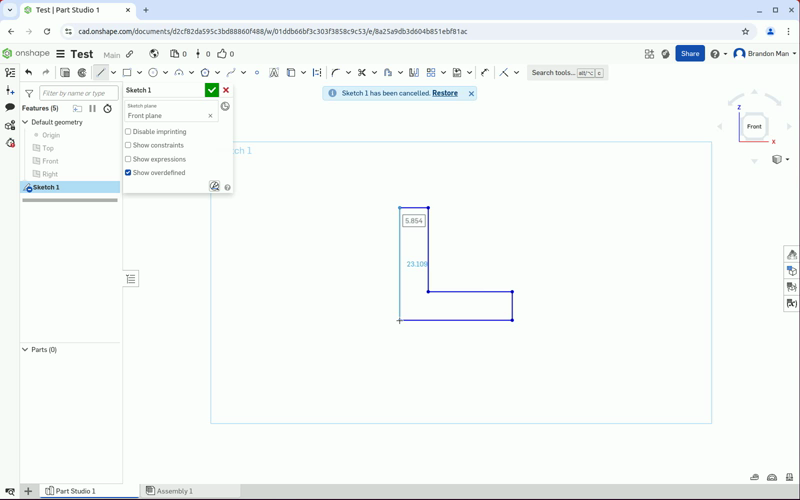
key(esc)
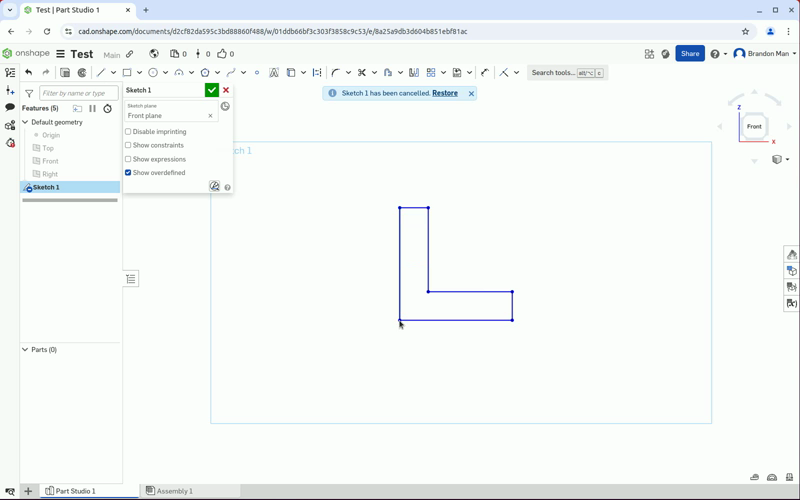
mouse_move(454, 316)
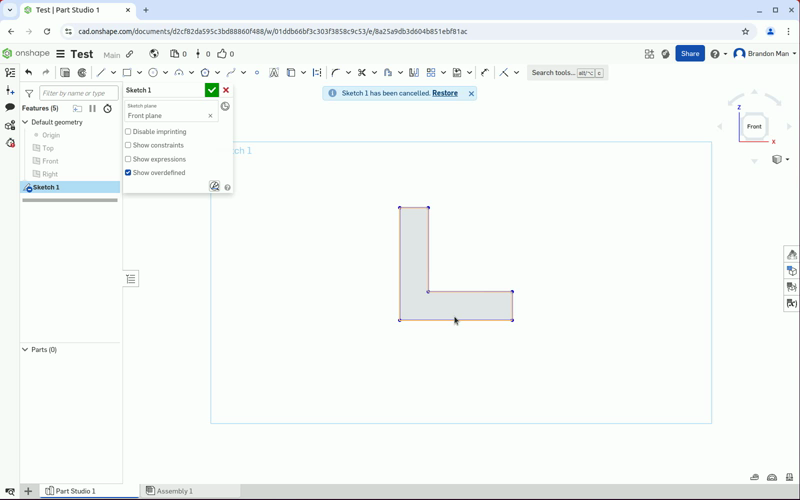
click(454, 316)
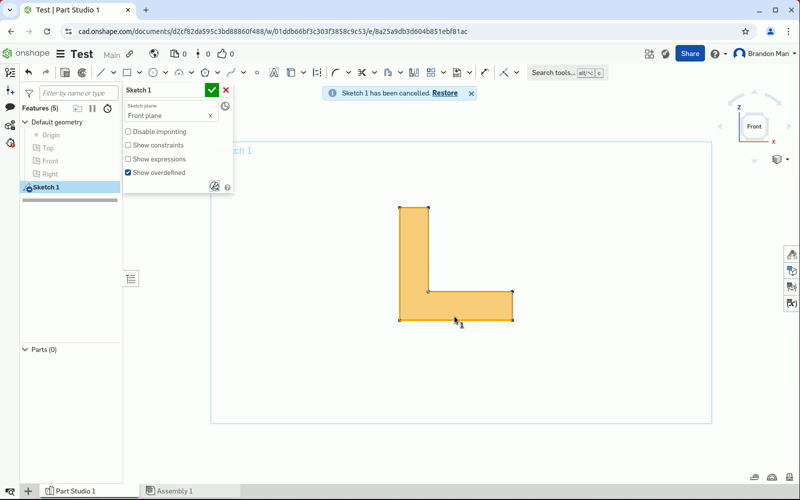
mouse_move(73, 352)
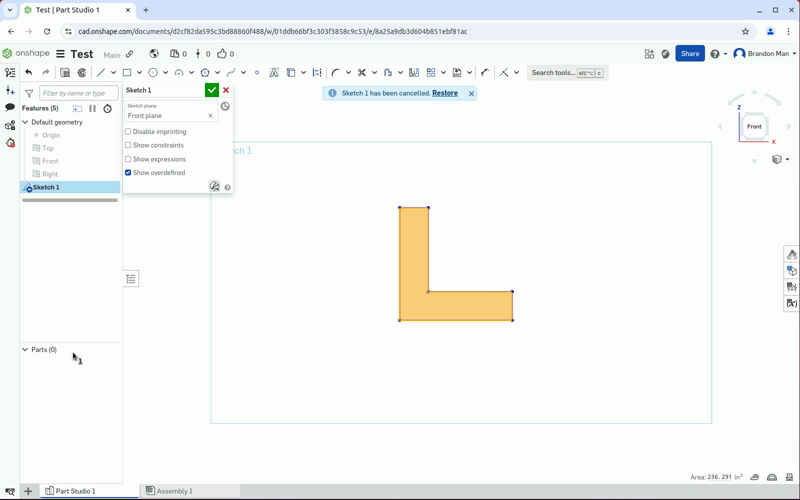
key(shift+y)
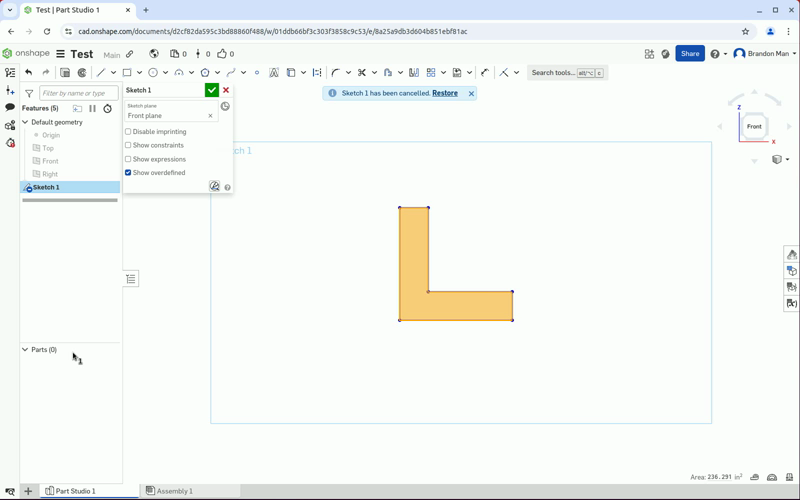
key(shift+e)
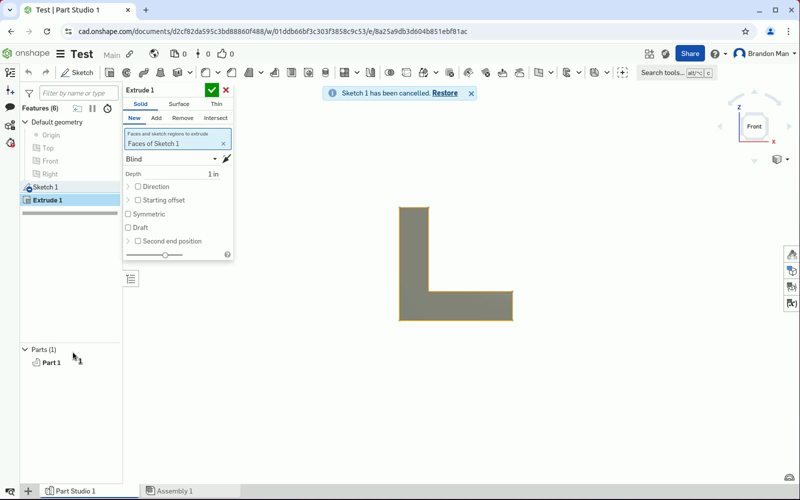
mouse_move(143, 106)
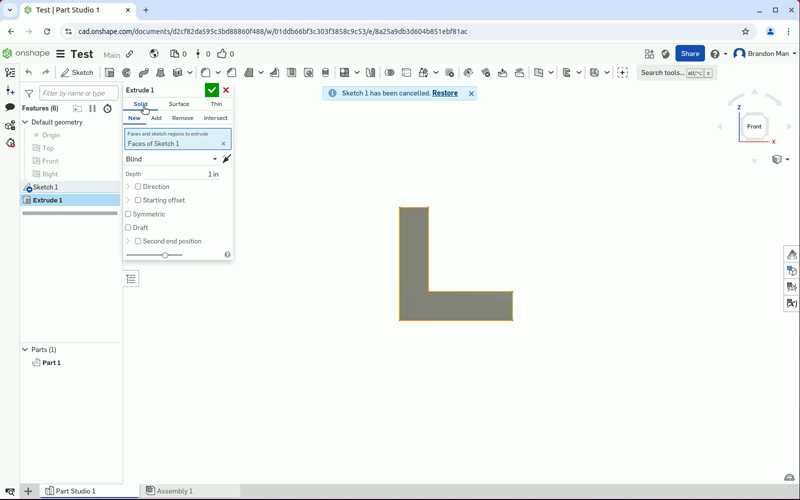
click(143, 106)
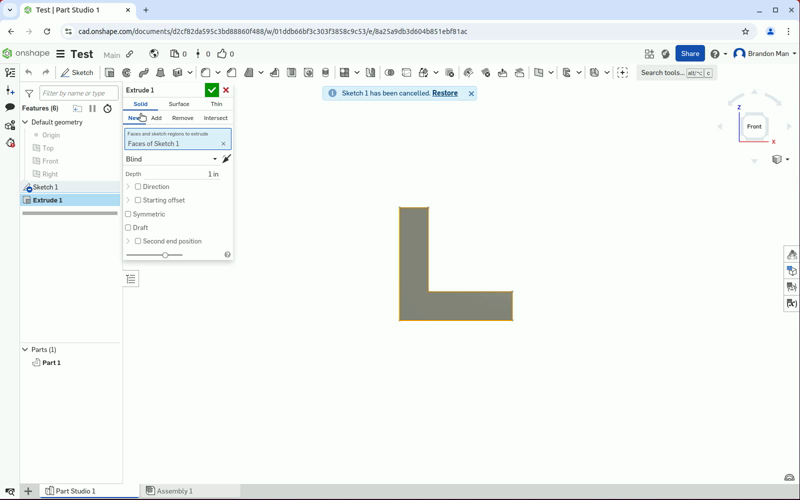
mouse_move(137, 120)
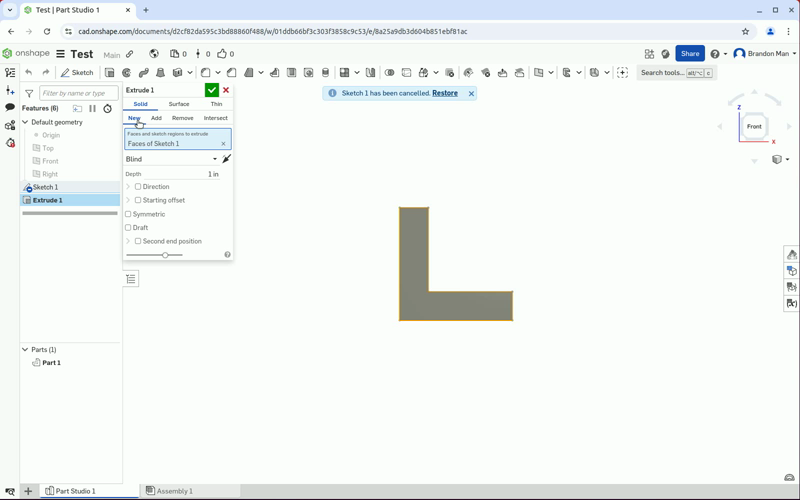
click(137, 120)
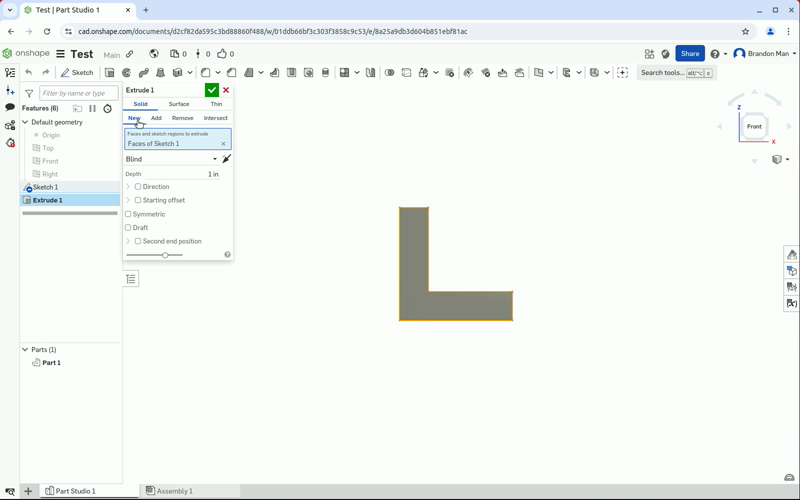
key(tab, 4)
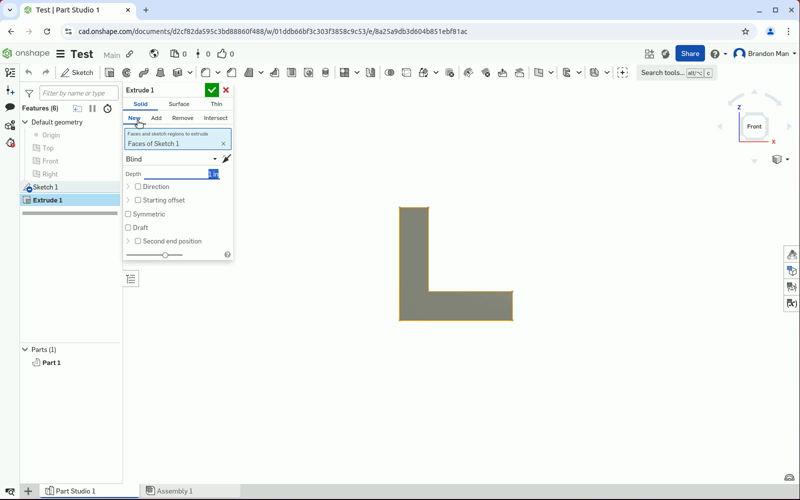
text(23.108)
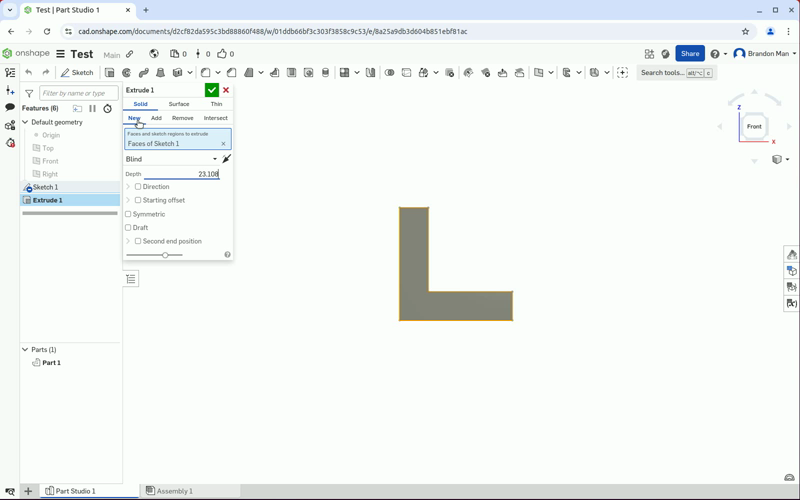
key(enter)
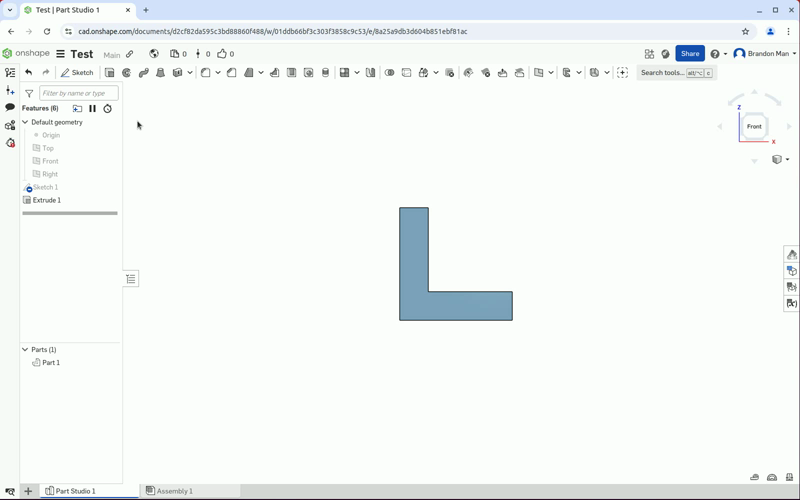
key(shift+h)
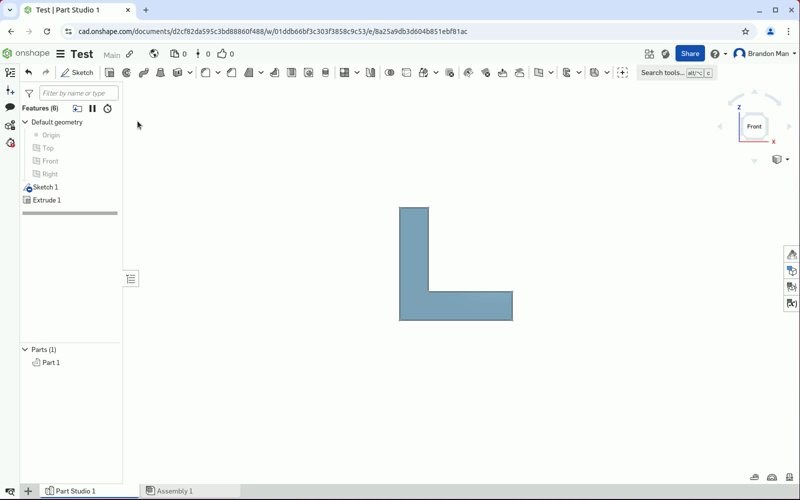
key(shift+h)
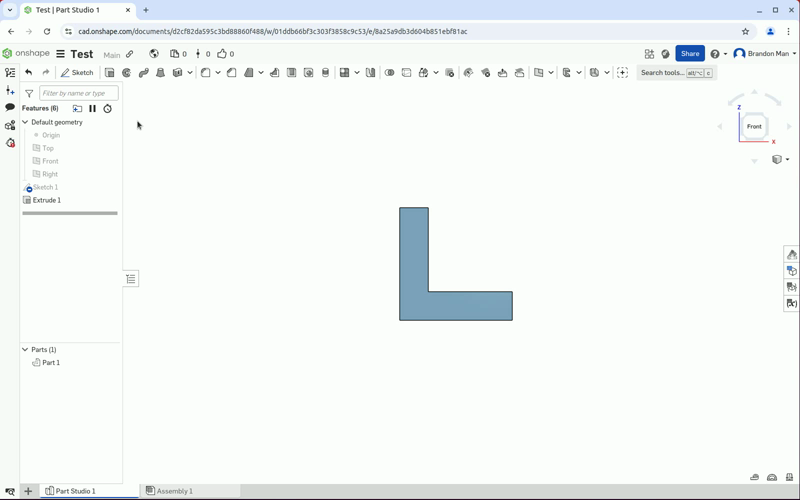
mouse_move(73, 189)
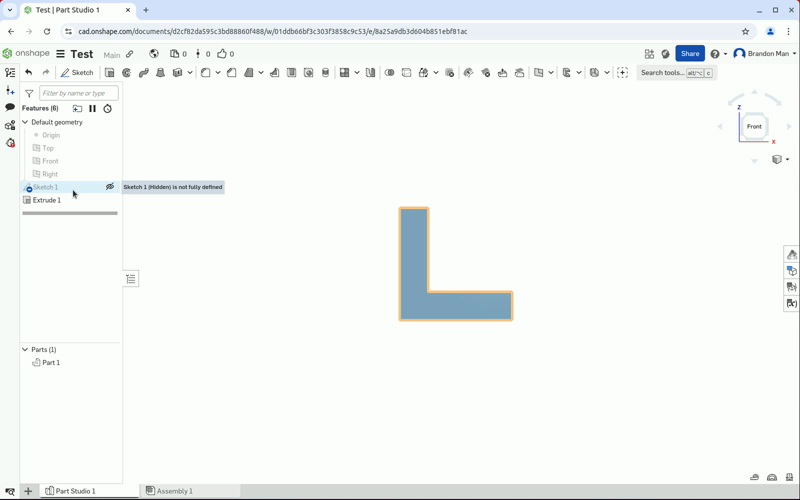
click(73, 189)
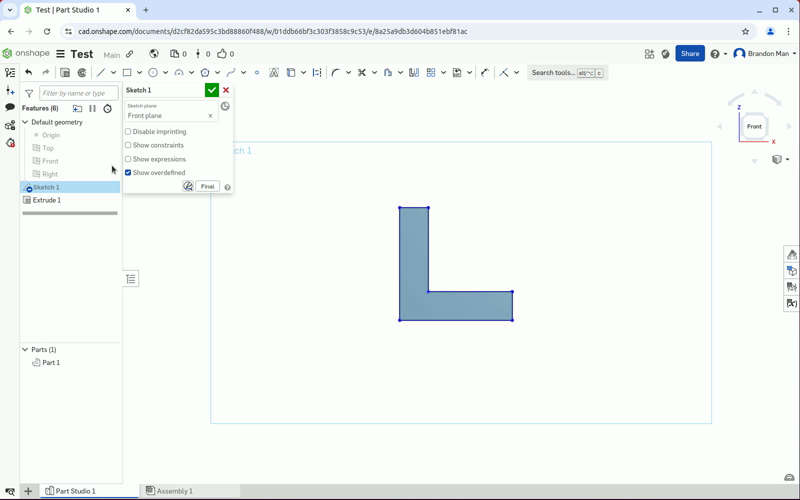
mouse_move(229, 92)
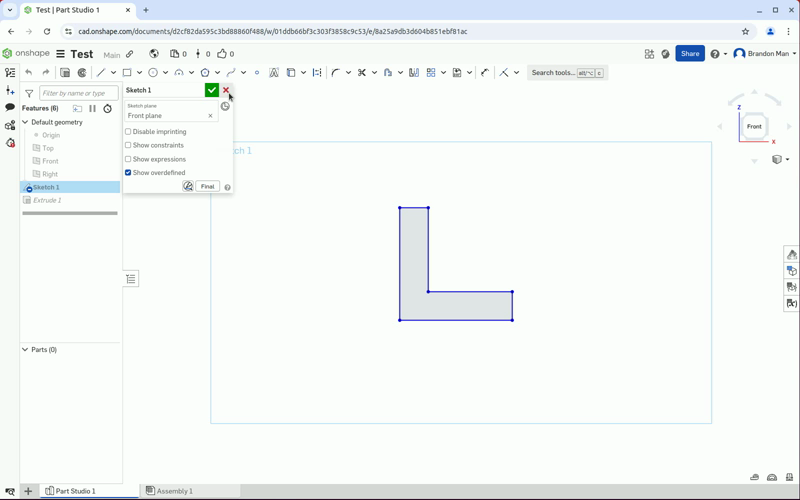
click(229, 92)
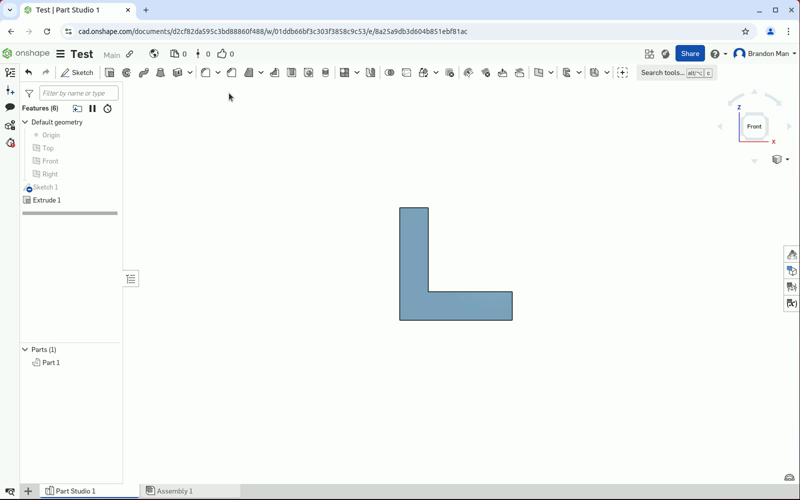
mouse_move(73, 352)
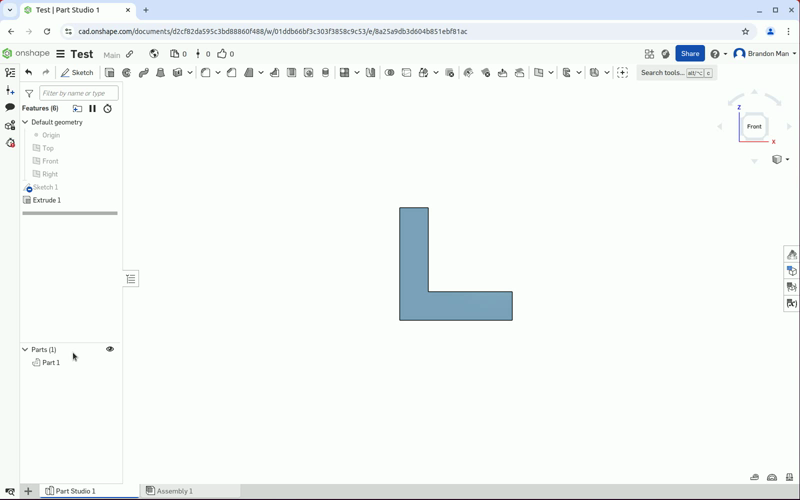
key(y)
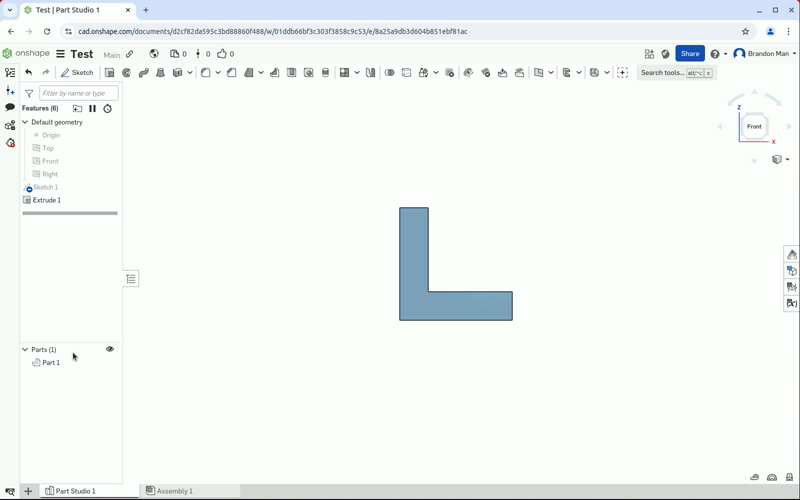
key(shift+p)
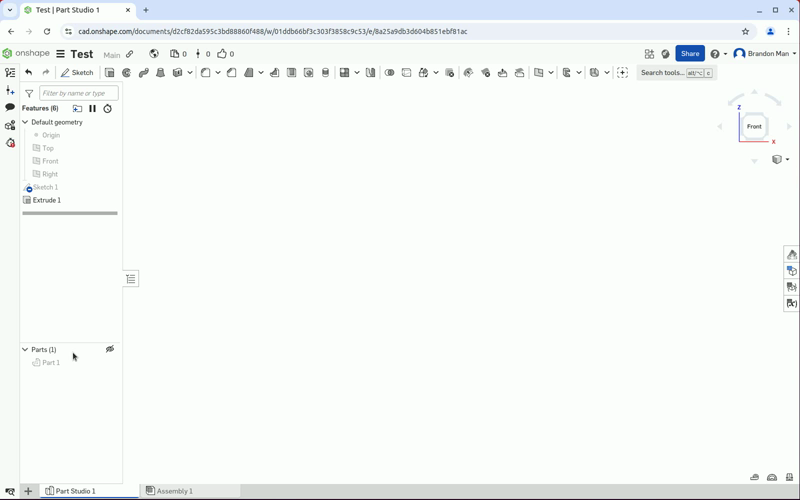
key(space)
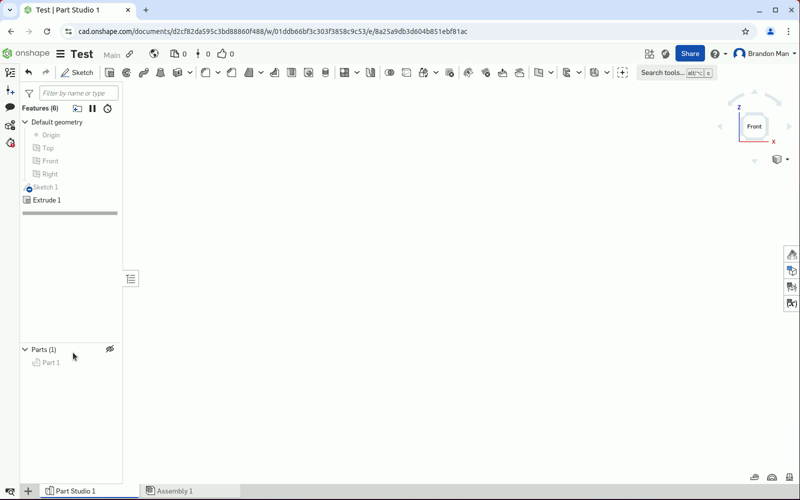
key_down(shift)
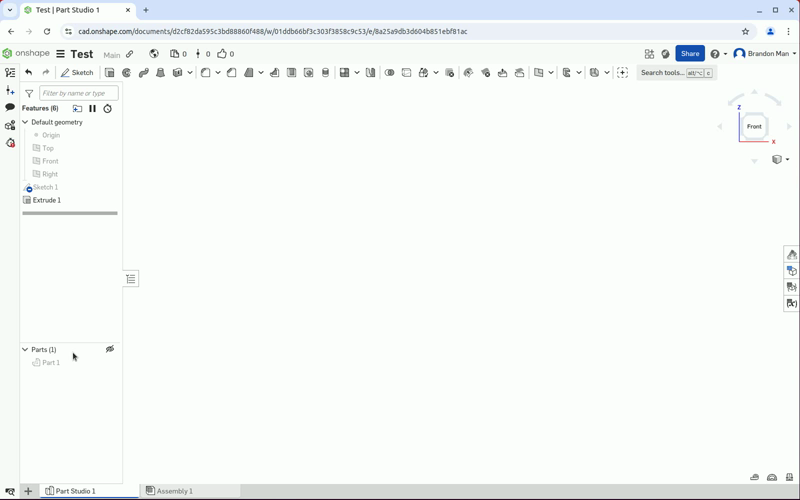
key(left)
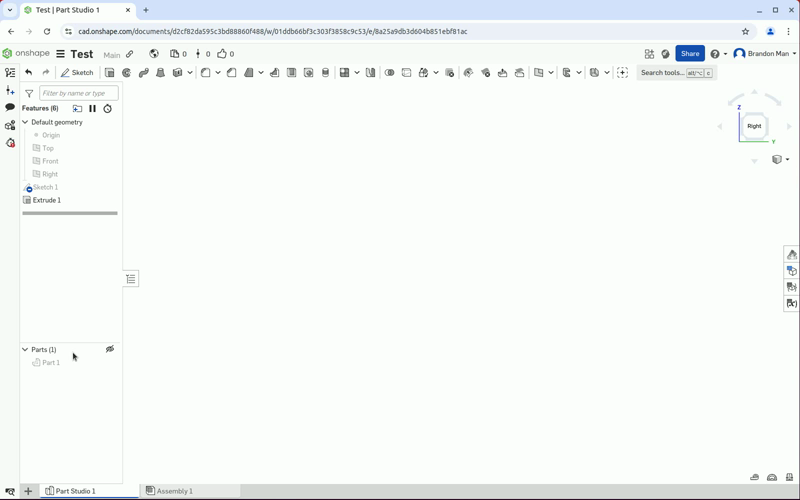
key_up(shift)
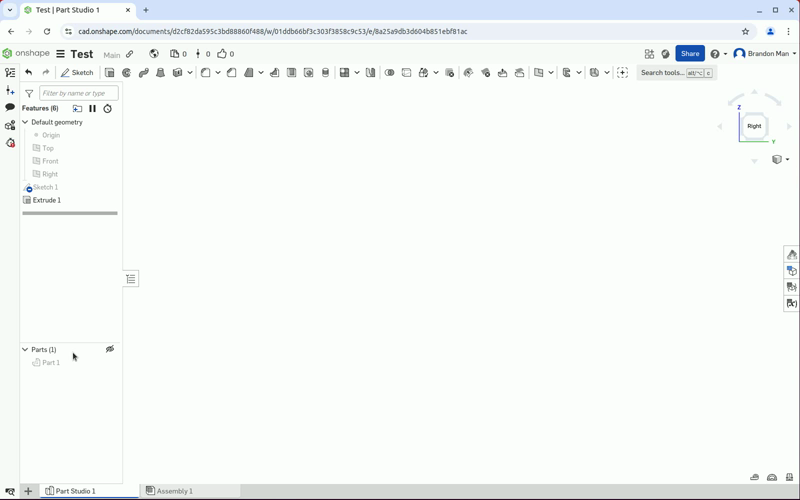
mouse_move(73, 352)
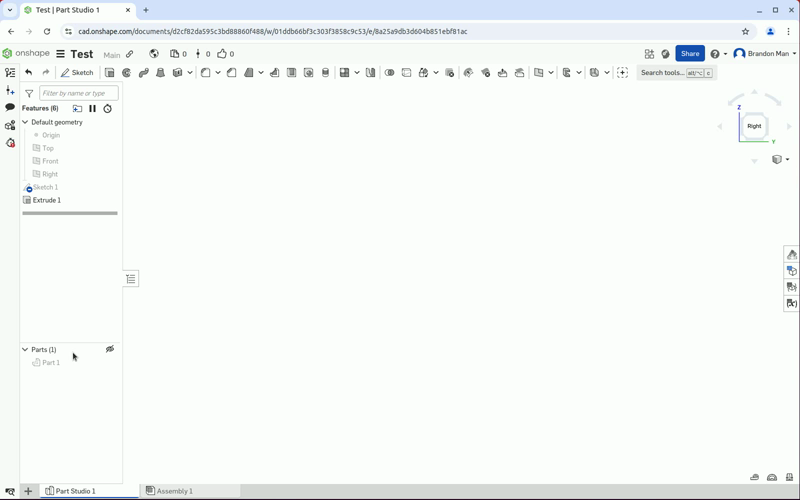
key(shift+y)
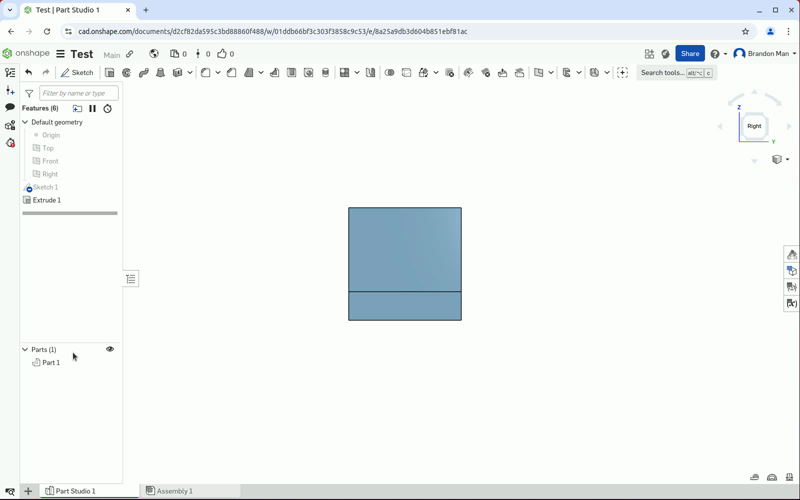
mouse_move(541, 75)
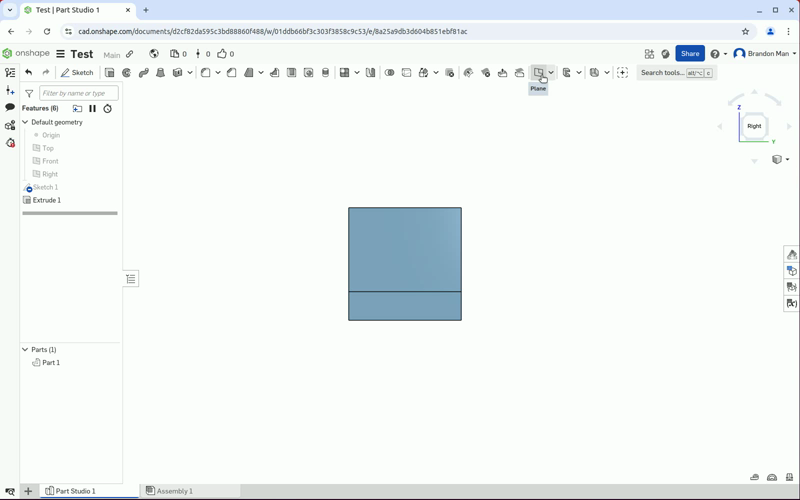
click(541, 75)
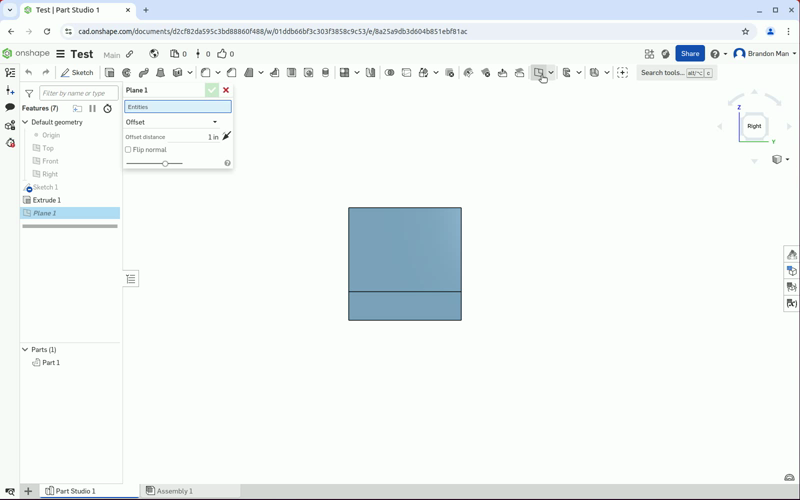
mouse_move(73, 176)
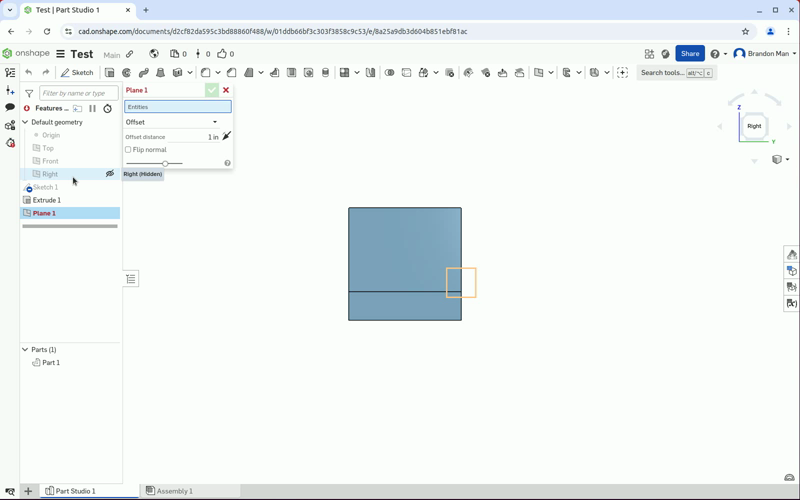
click(73, 176)
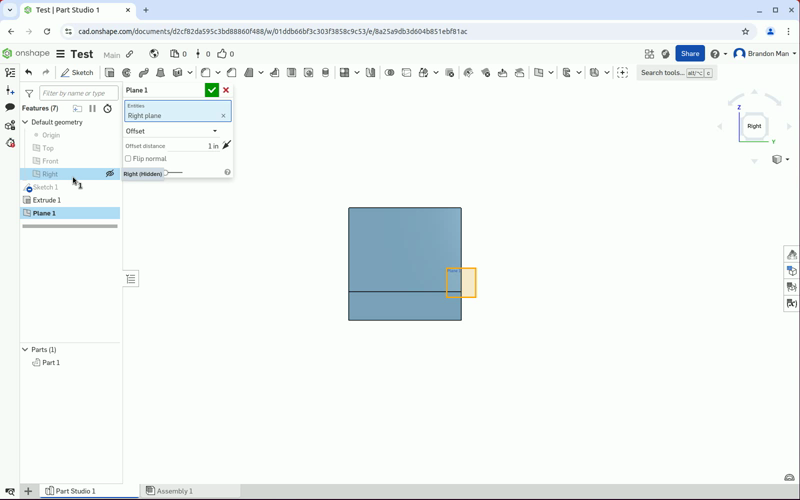
key(tab, 2)
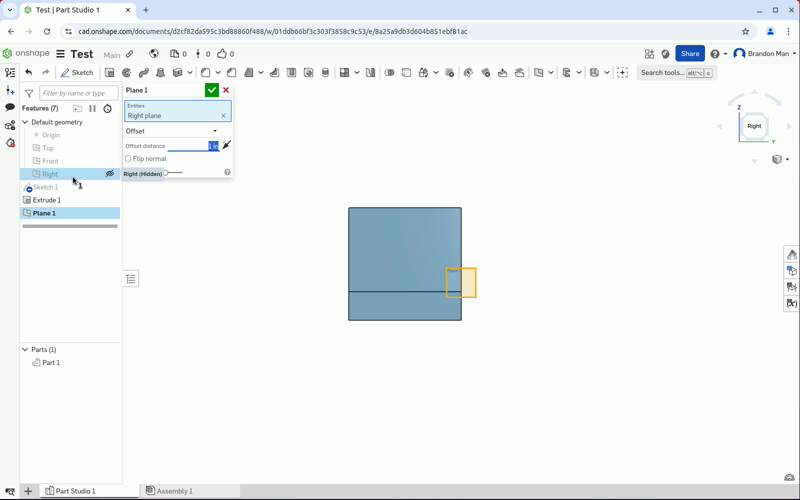
text(6.748)
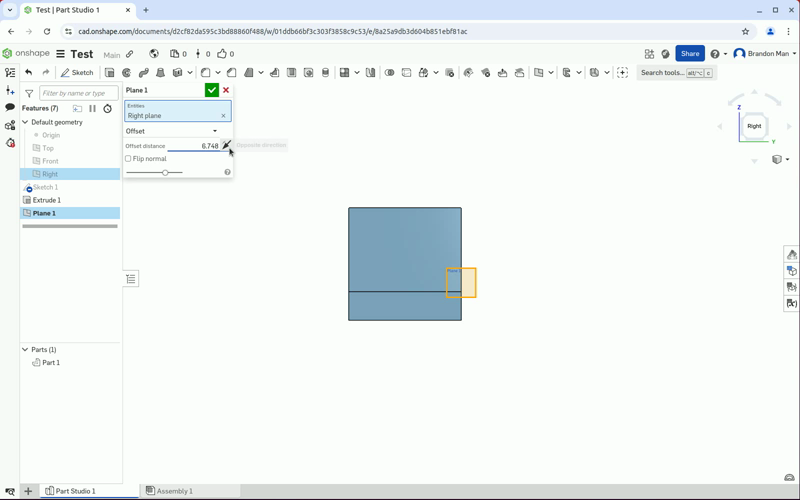
mouse_move(229, 147)
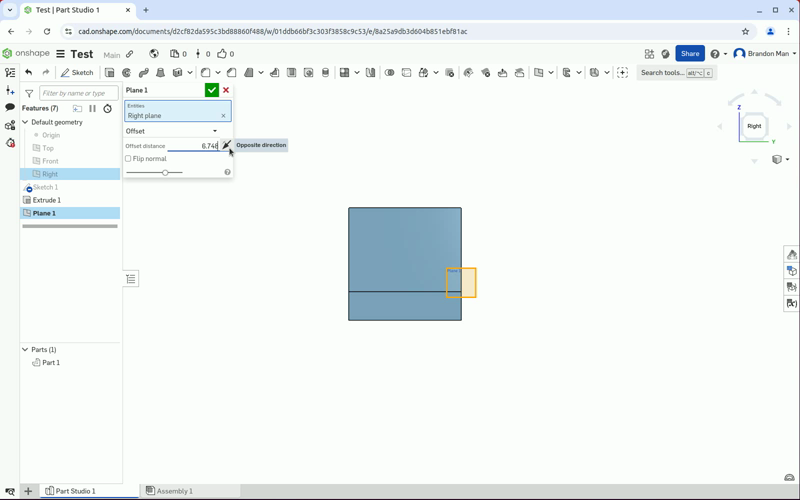
click(229, 147)
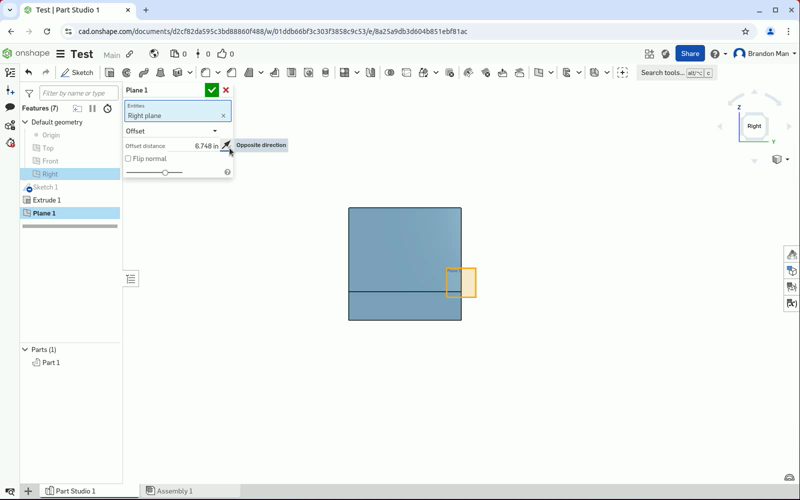
key(enter, 2)
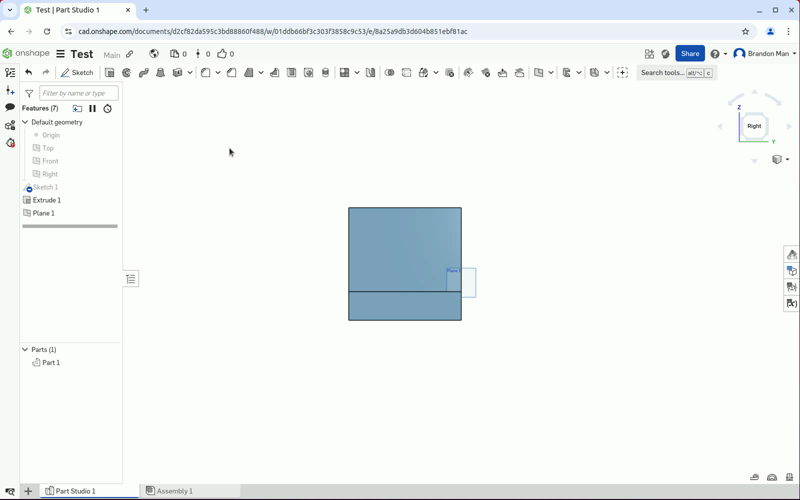
key(shift+s)
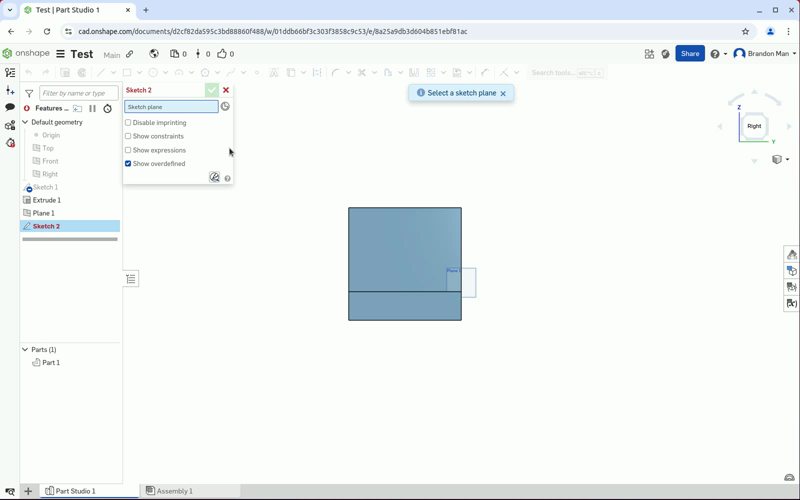
mouse_move(73, 215)
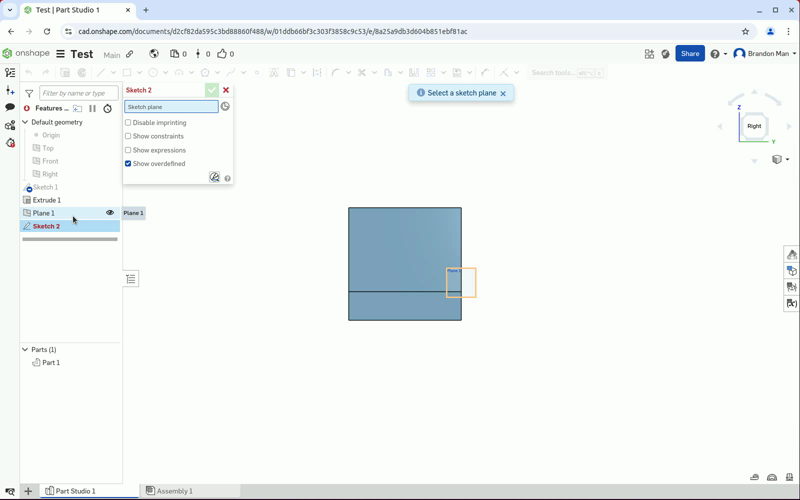
click(73, 215)
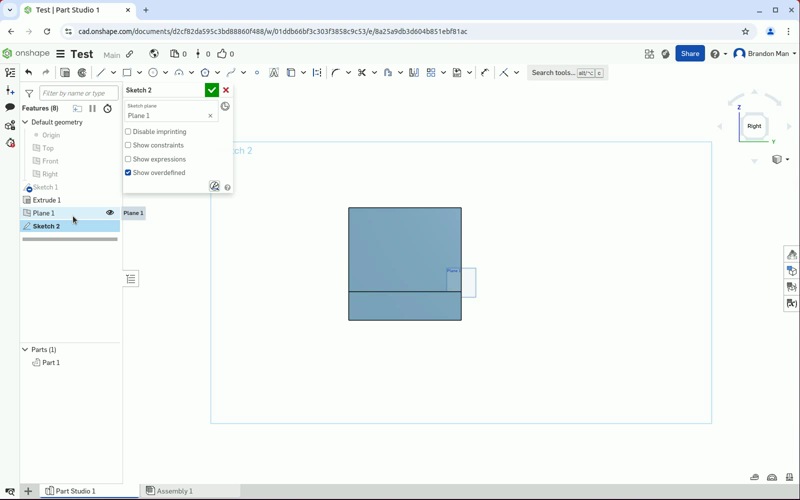
mouse_move(73, 352)
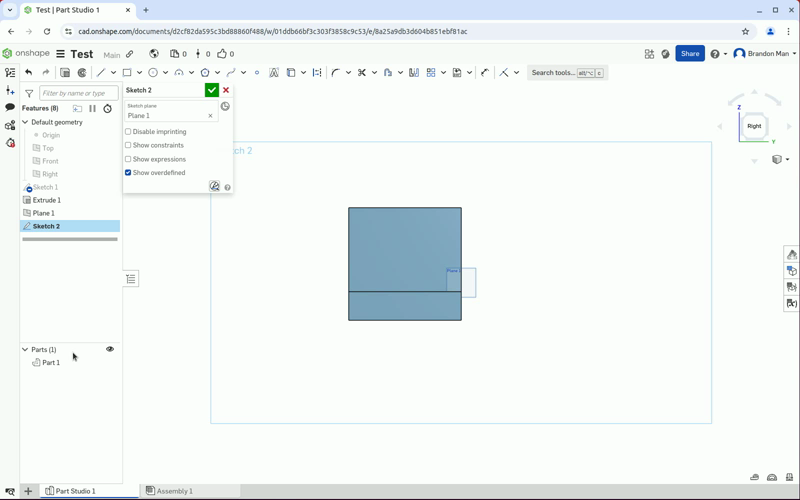
key(y)
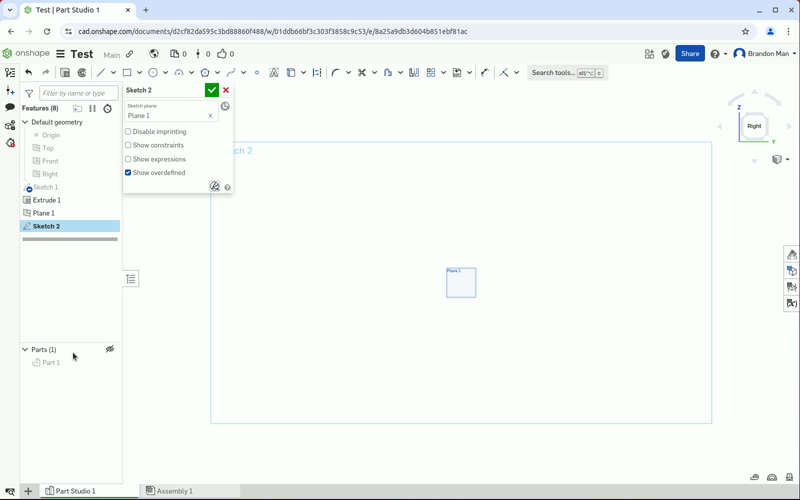
key(c)
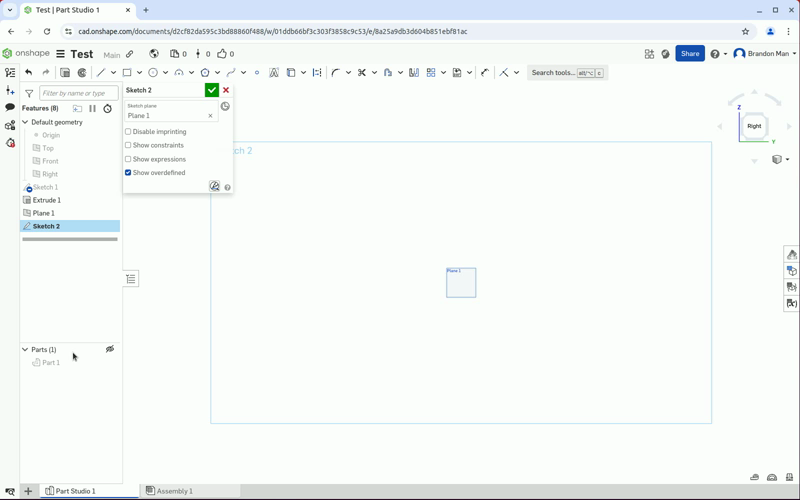
key_down(shift)
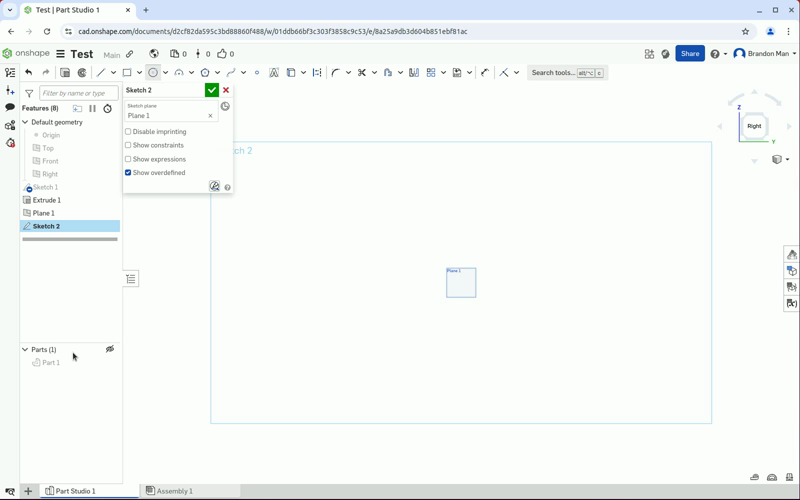
mouse_move(404, 249)
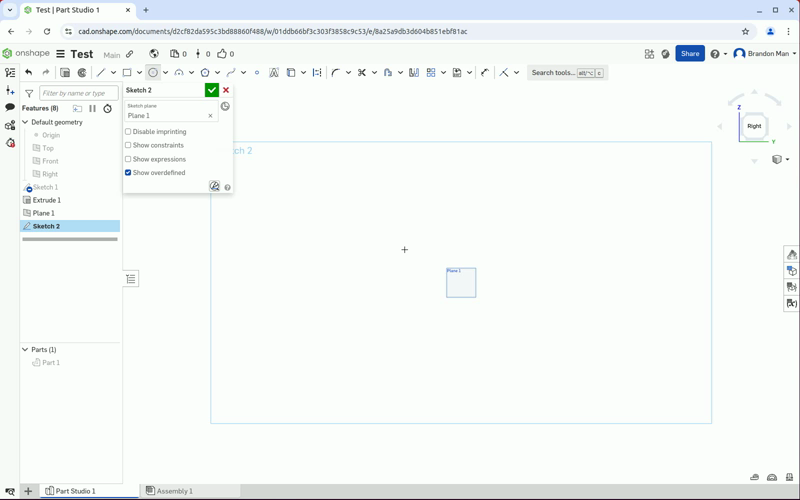
click(404, 249)
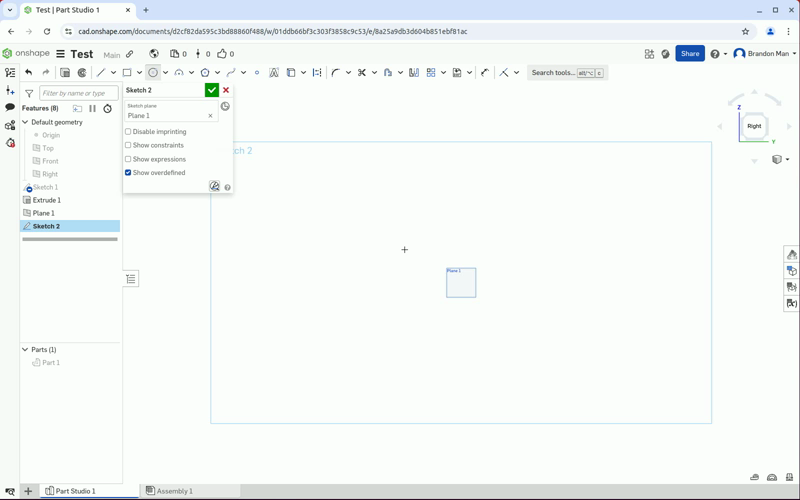
key_up(shift)
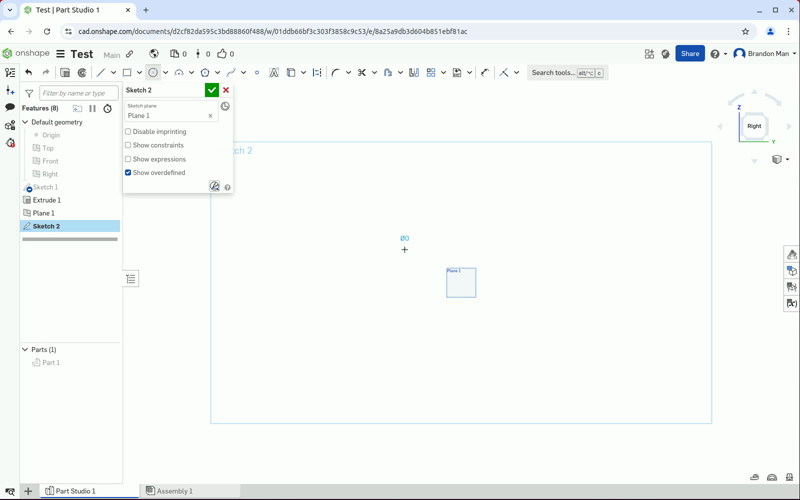
mouse_move(419, 249)
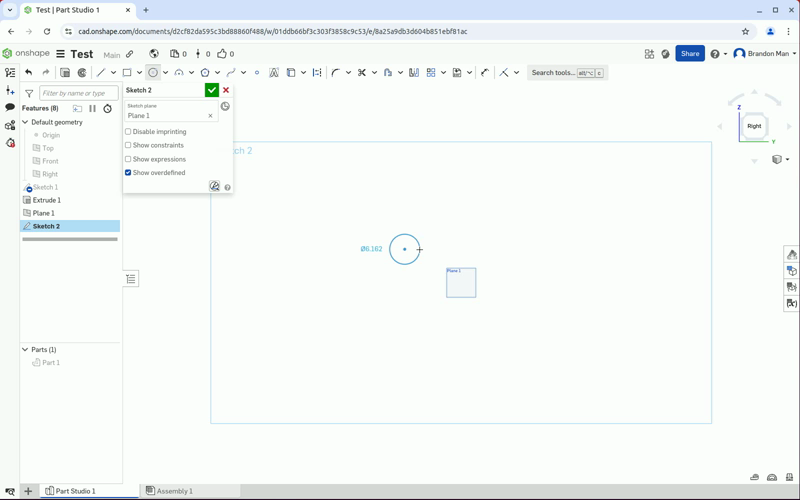
click(419, 249)
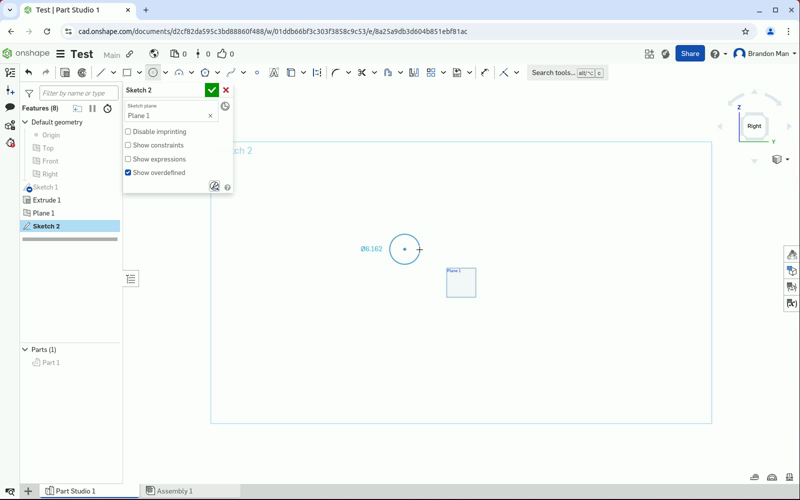
key(esc)
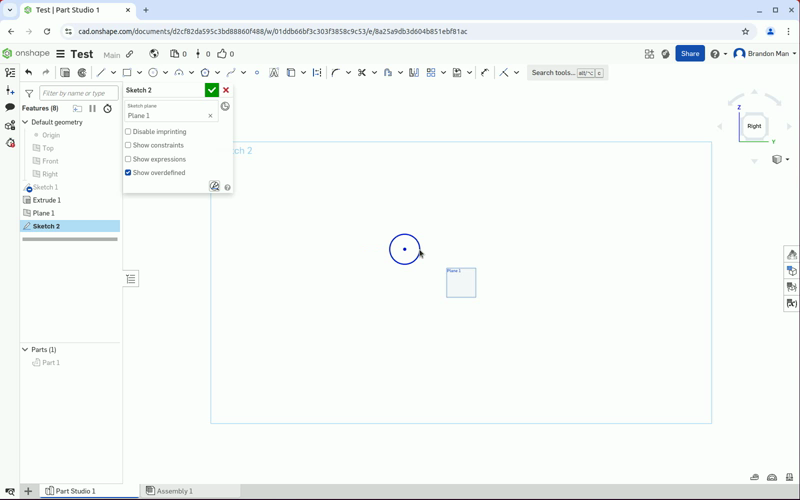
mouse_move(408, 254)
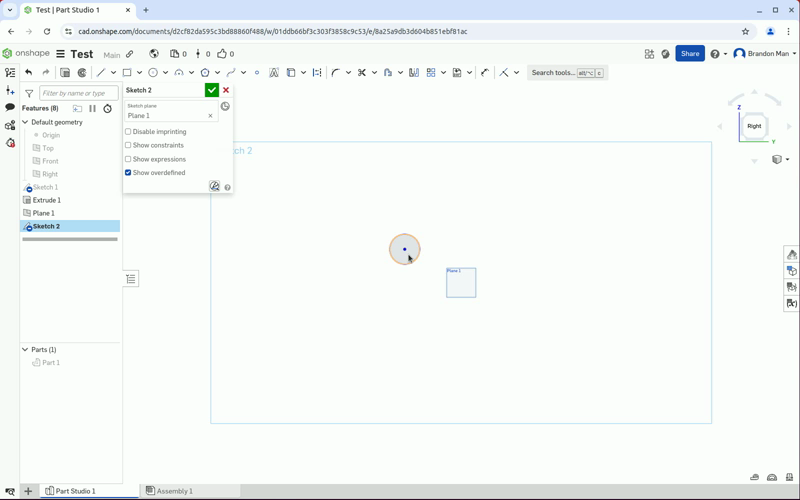
scroll(6)
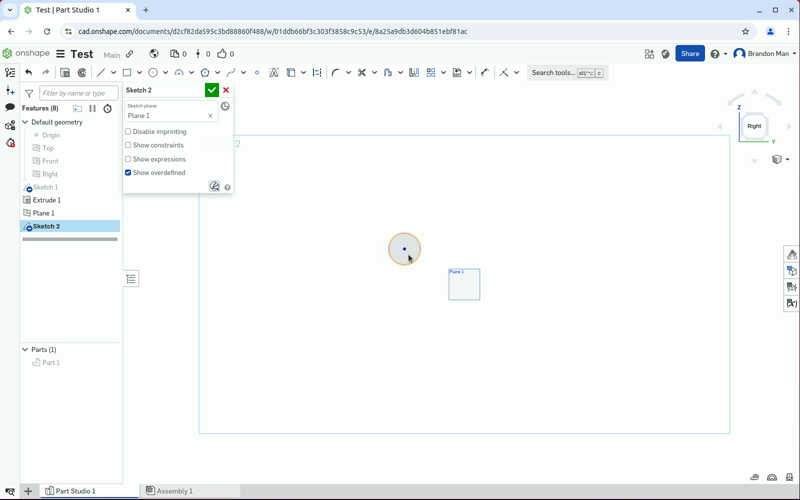
scroll(6)
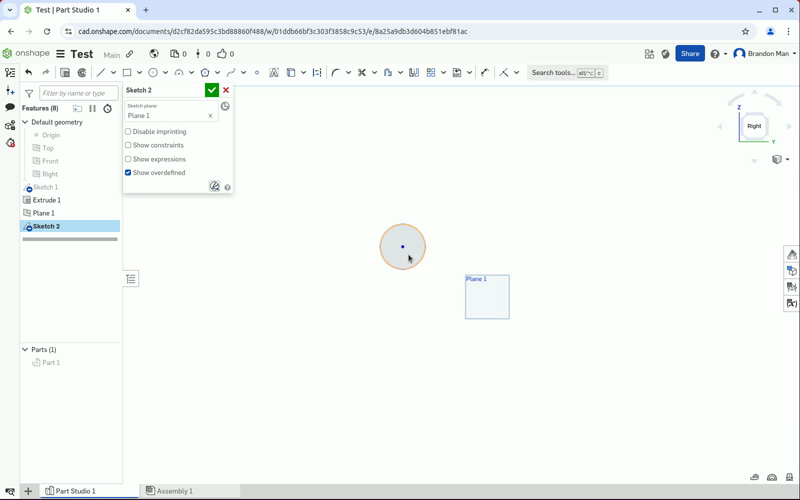
scroll(6)
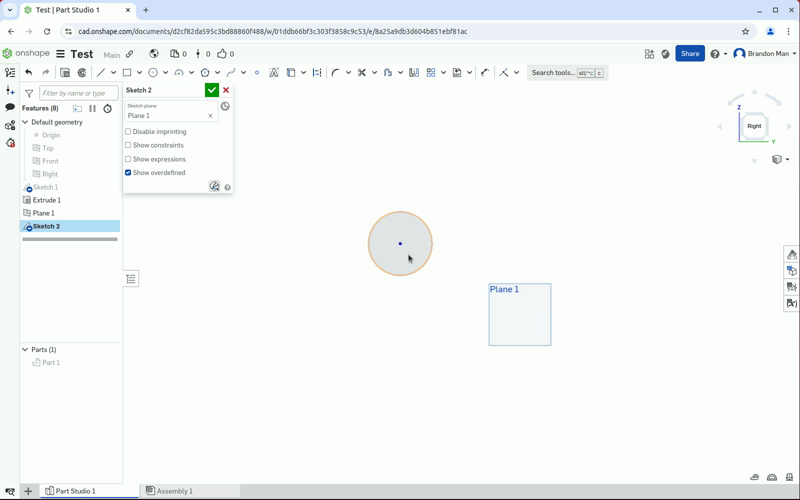
scroll(6)
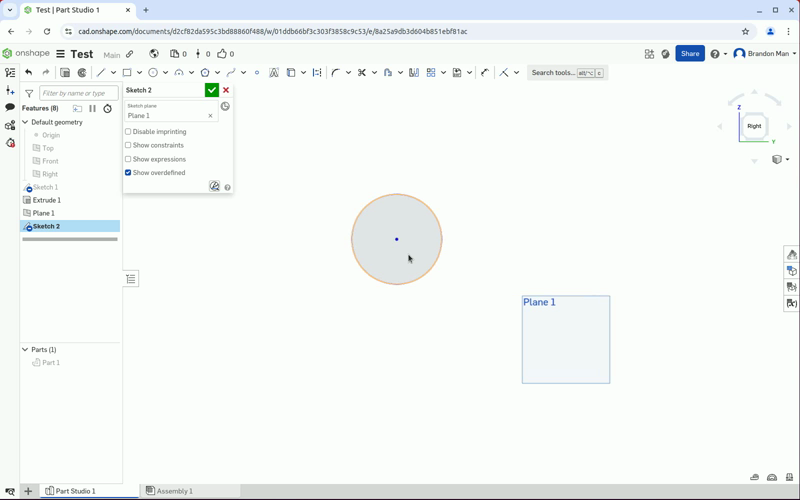
scroll(6)
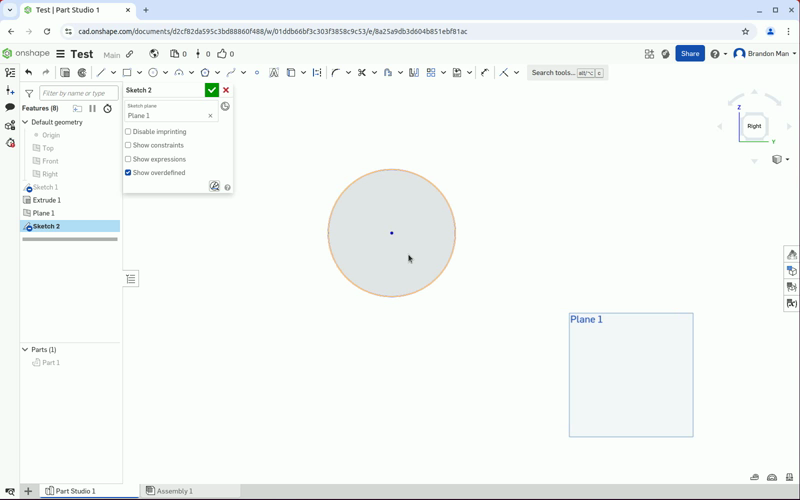
scroll(6)
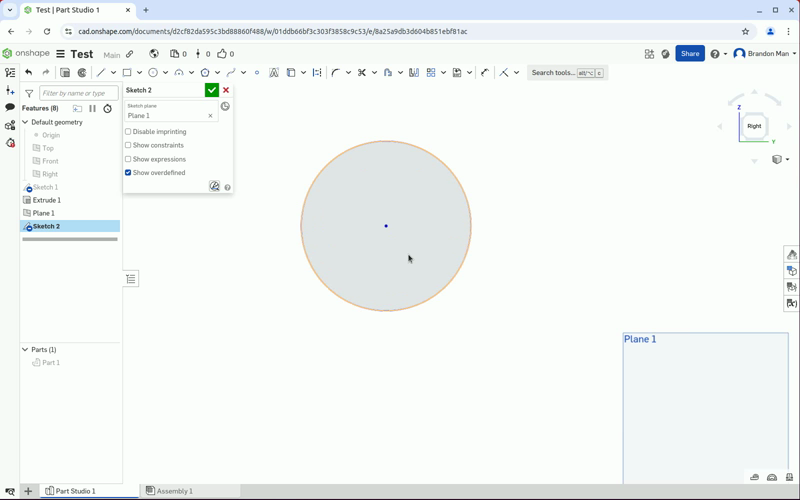
scroll(6)
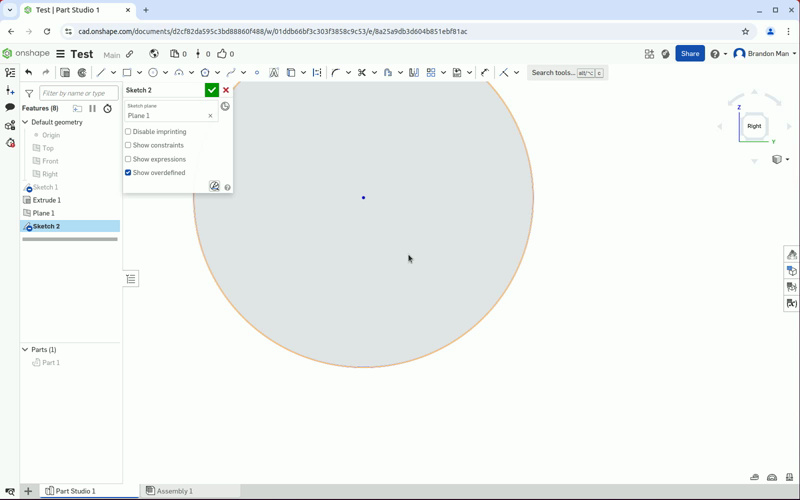
click(408, 254)
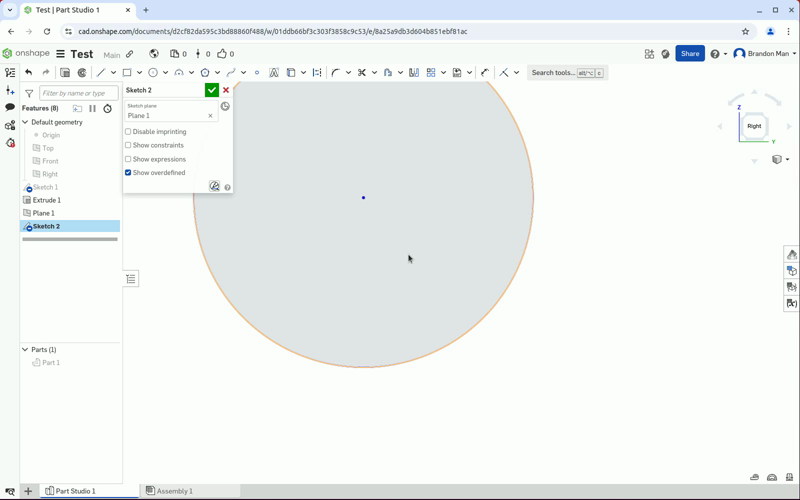
scroll(-6)
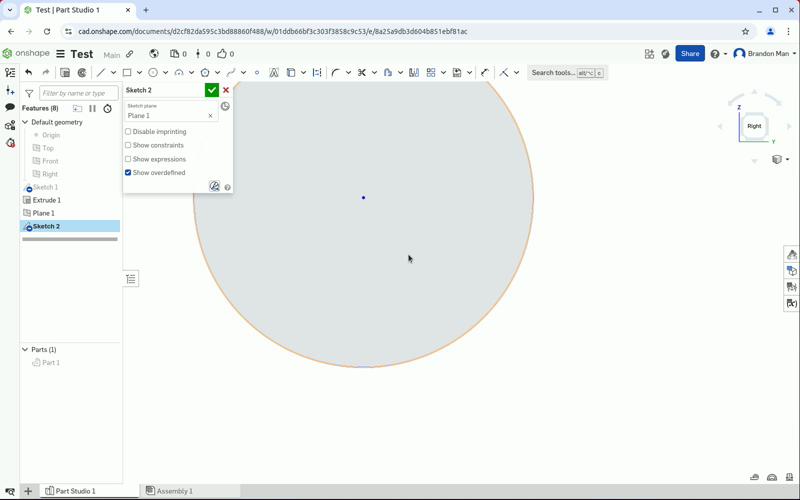
scroll(-6)
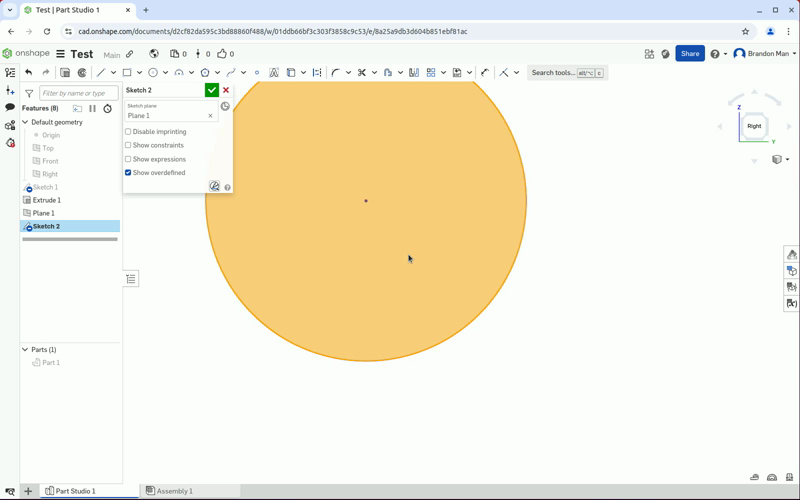
scroll(-6)
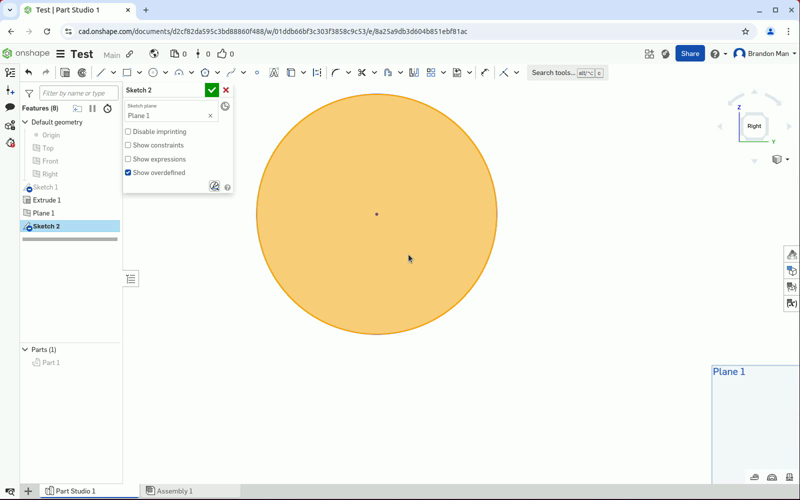
scroll(-6)
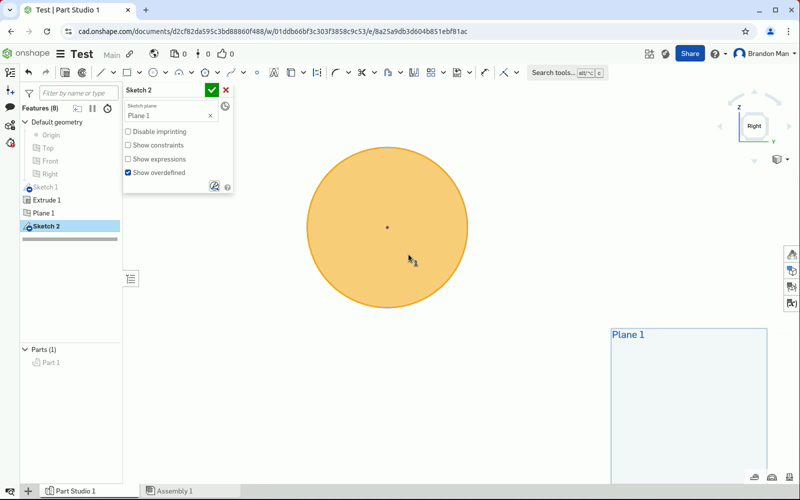
scroll(-6)
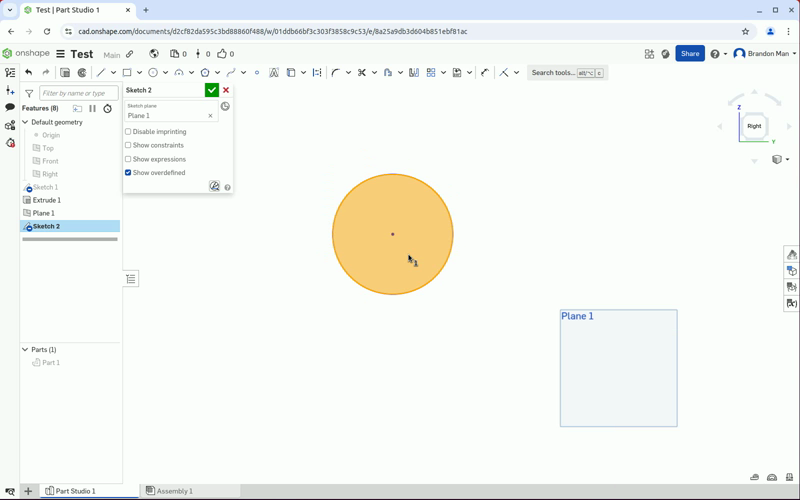
scroll(-6)
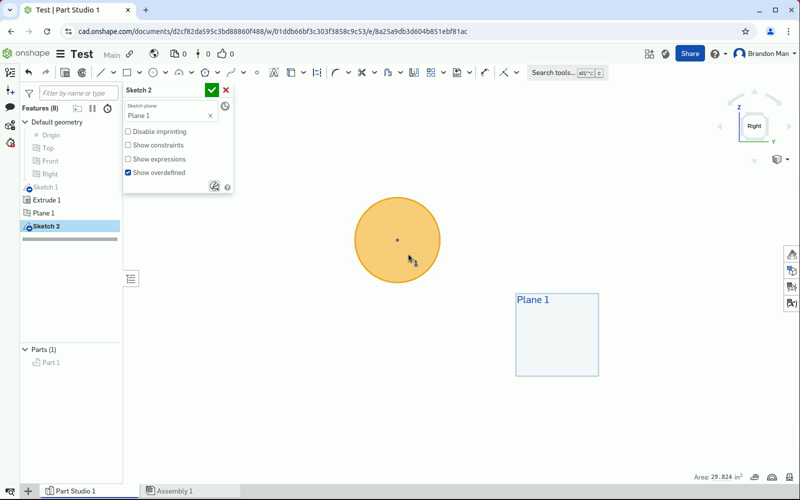
scroll(-6)
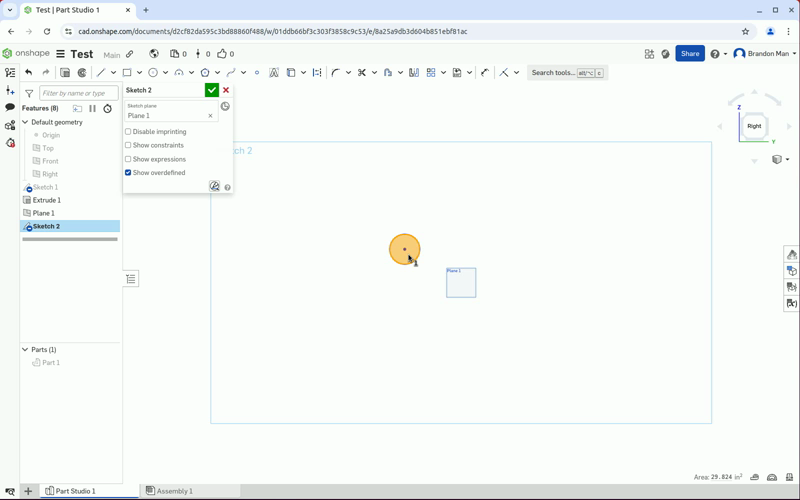
mouse_move(73, 352)
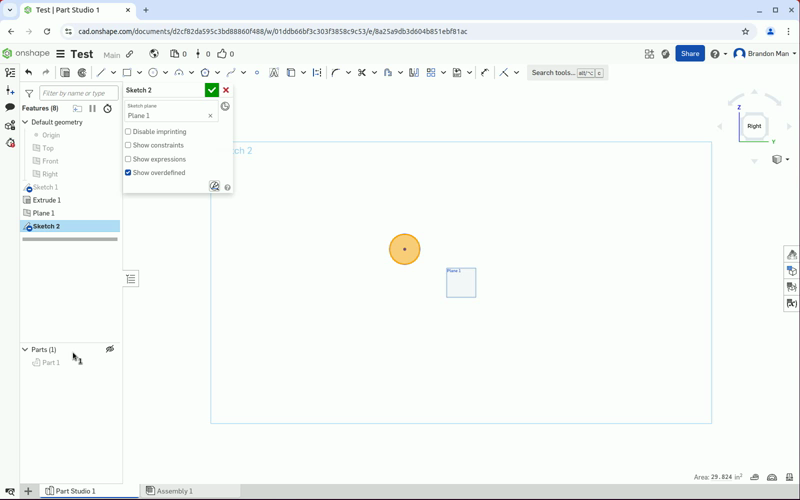
key(shift+y)
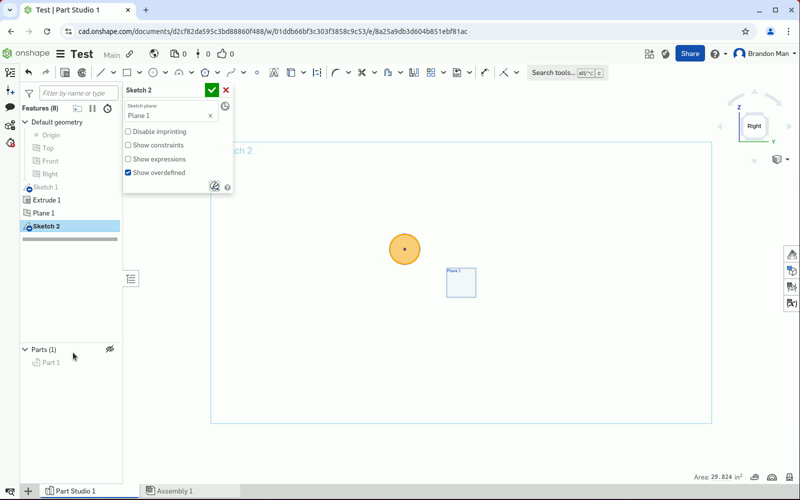
key(shift+e)
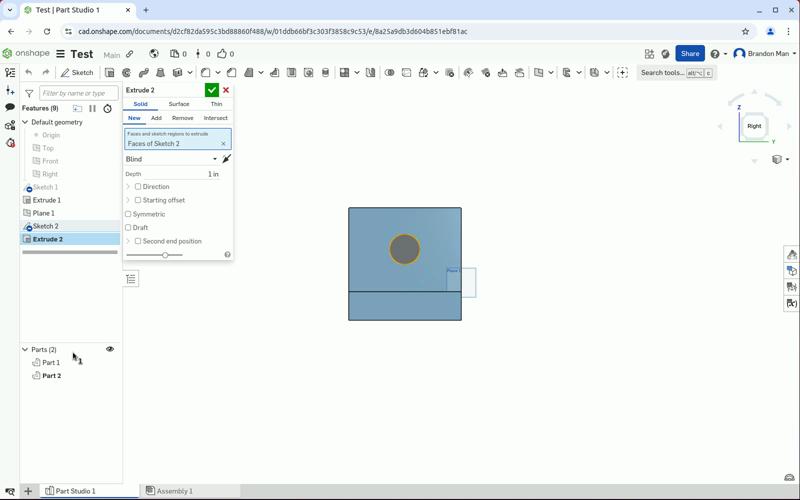
mouse_move(143, 106)
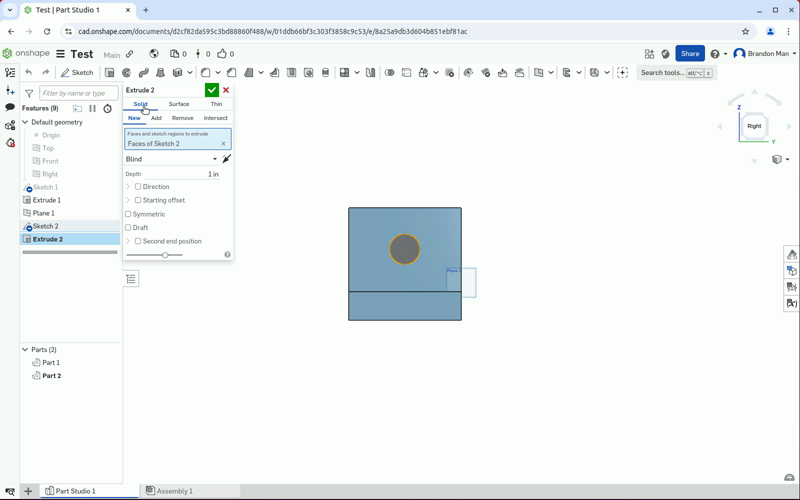
click(143, 106)
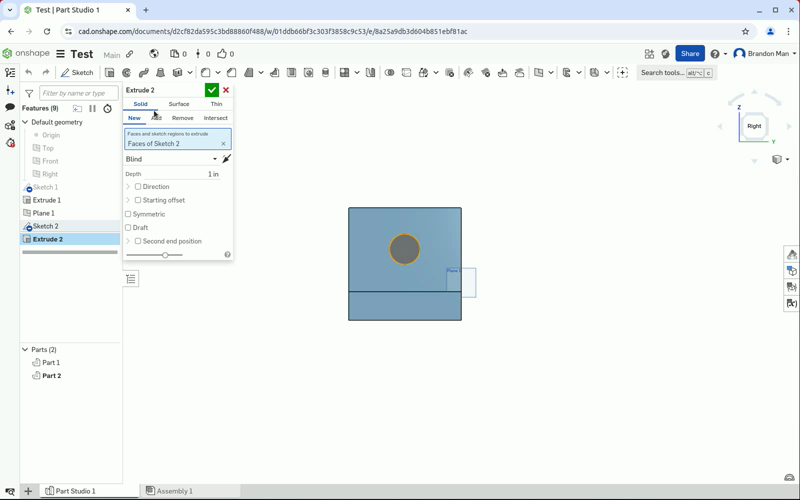
mouse_move(186, 120)
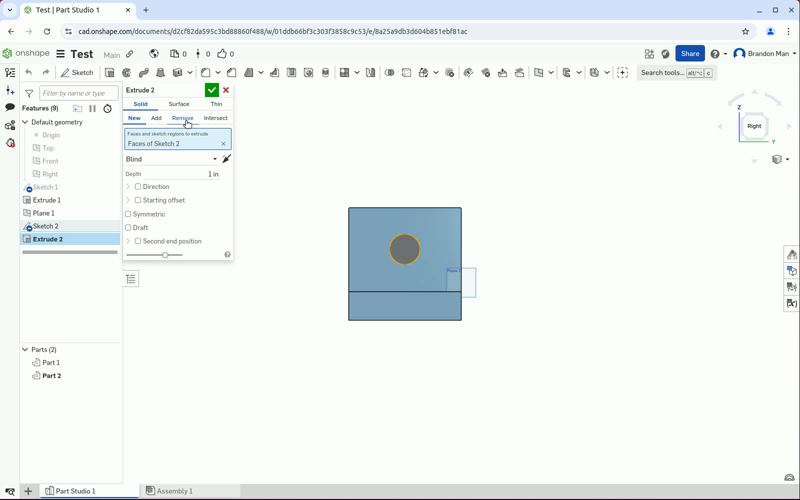
click(186, 120)
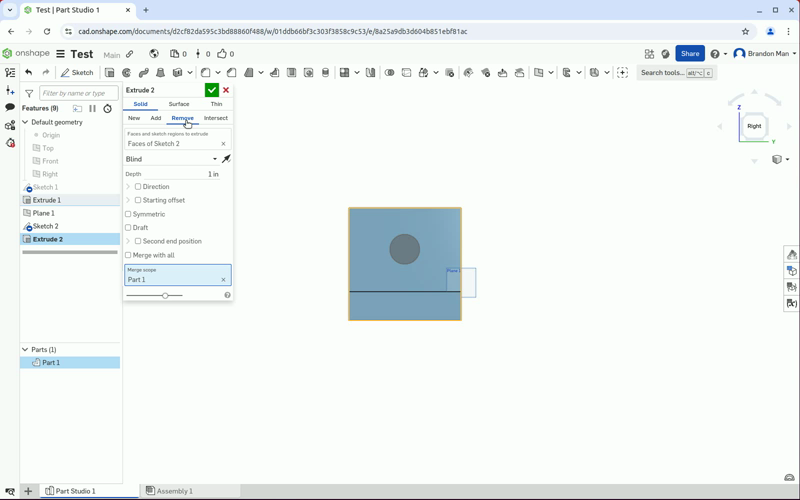
key(tab, 4)
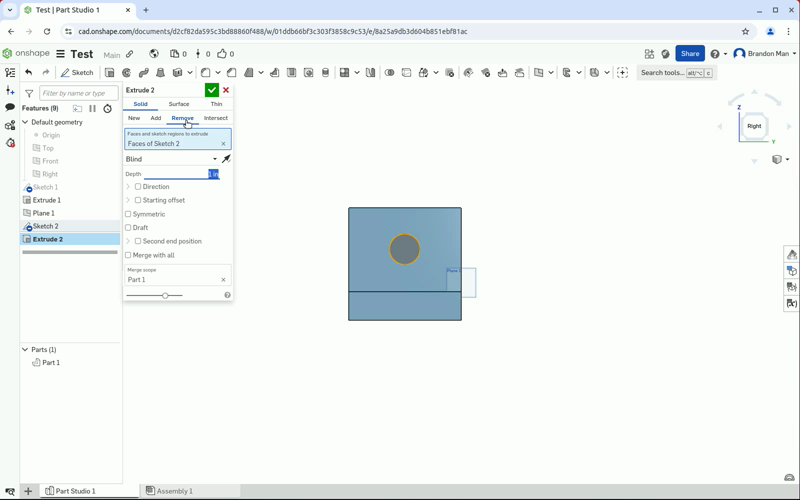
text(23.108)
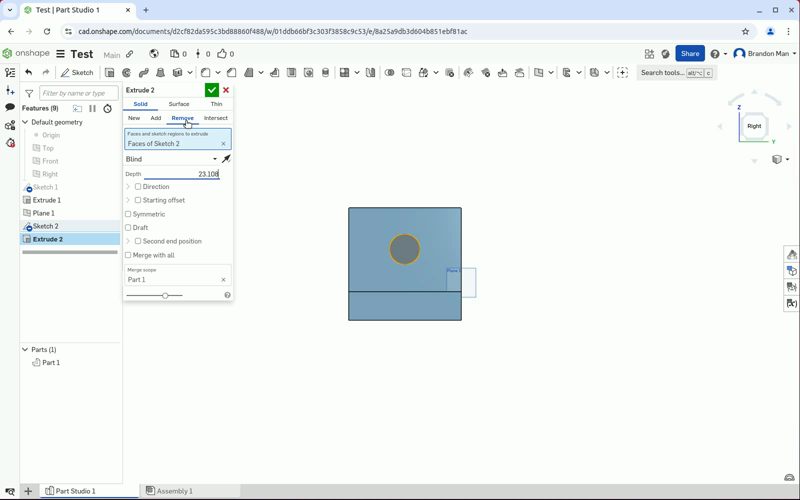
key(tab, 6)
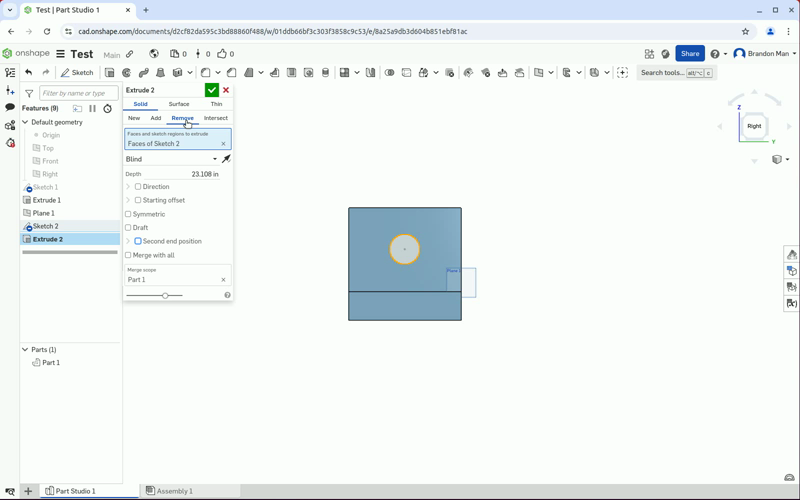
key(space)
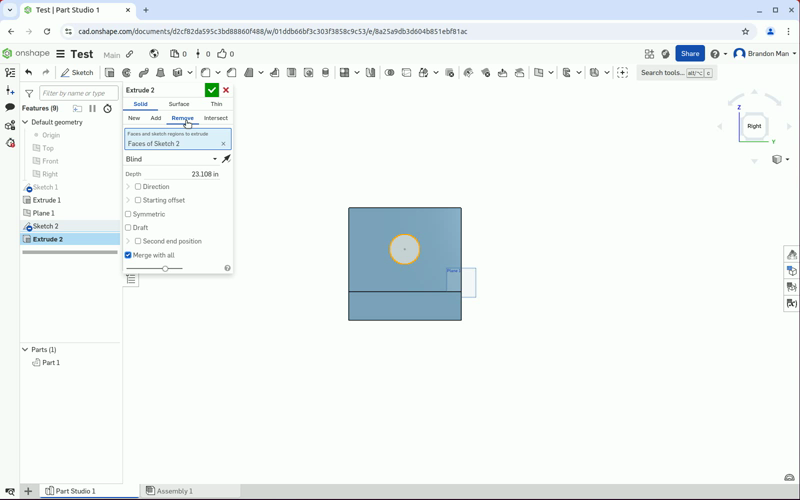
key(enter)
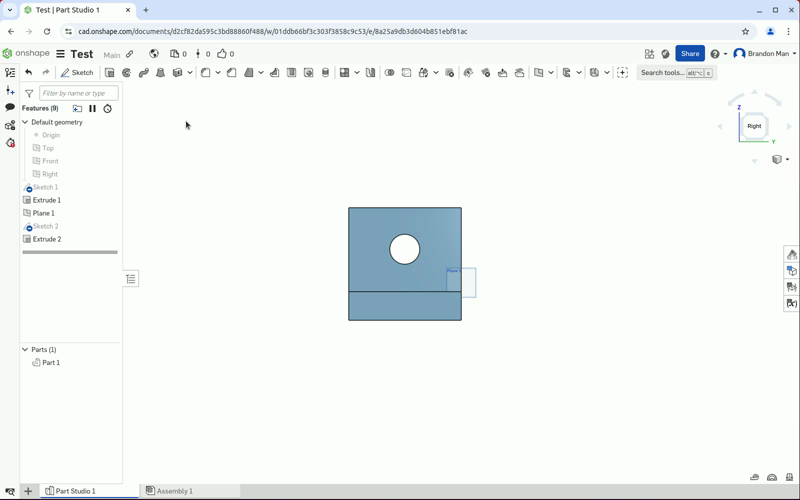
key(shift+h)
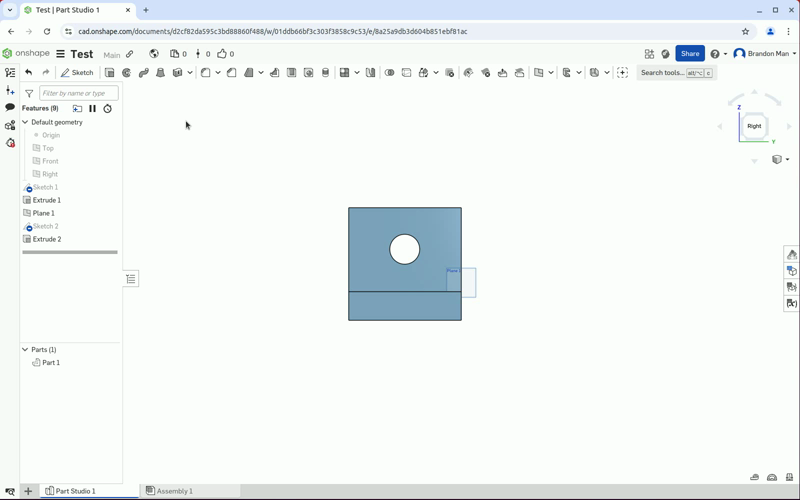
key(shift+h)
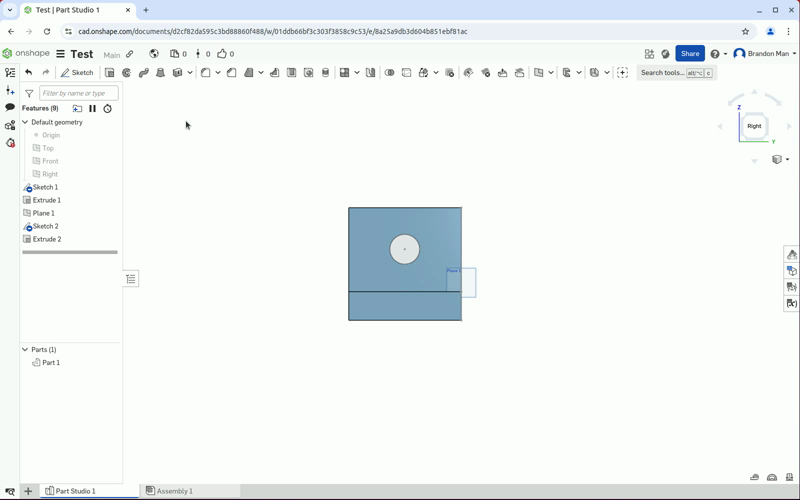
key(shift+7)
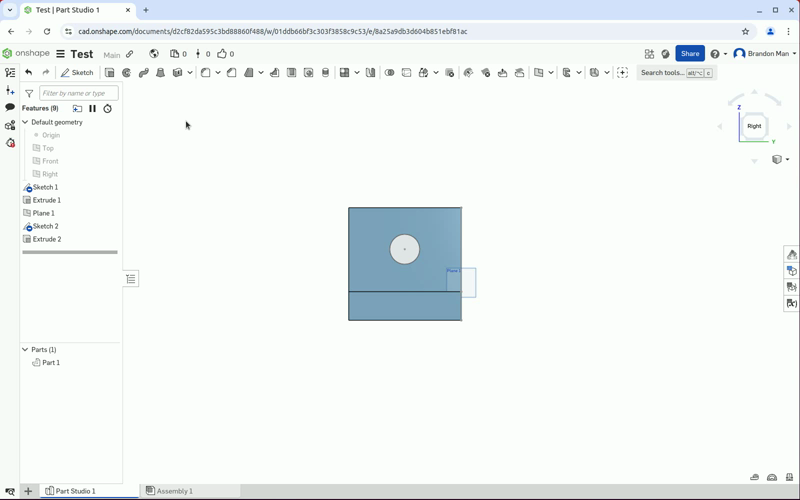
key(right, 2)
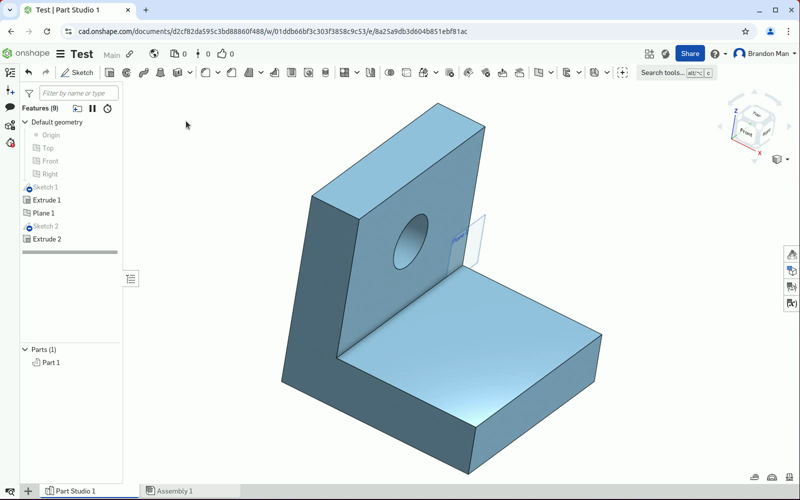
key(down, 2)
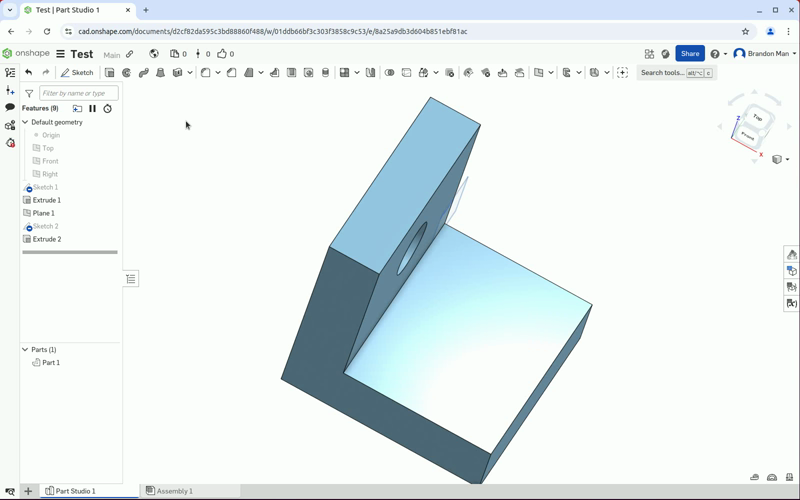
key(up, 2)
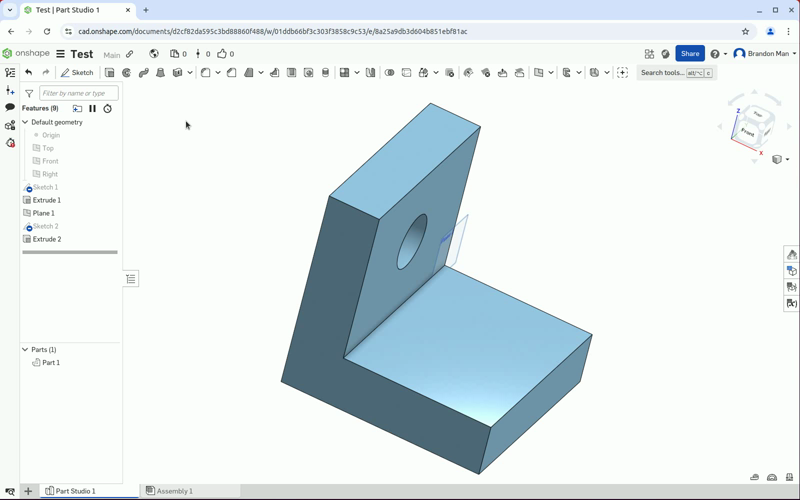
key(left, 2)
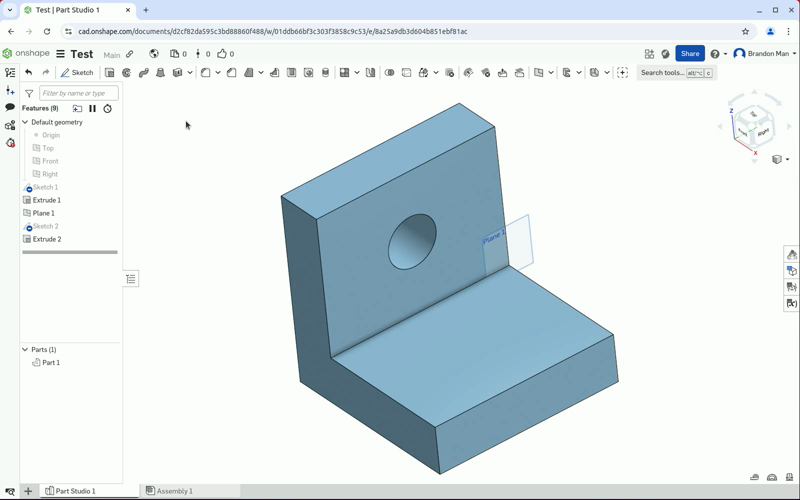
mouse_move(73, 189)
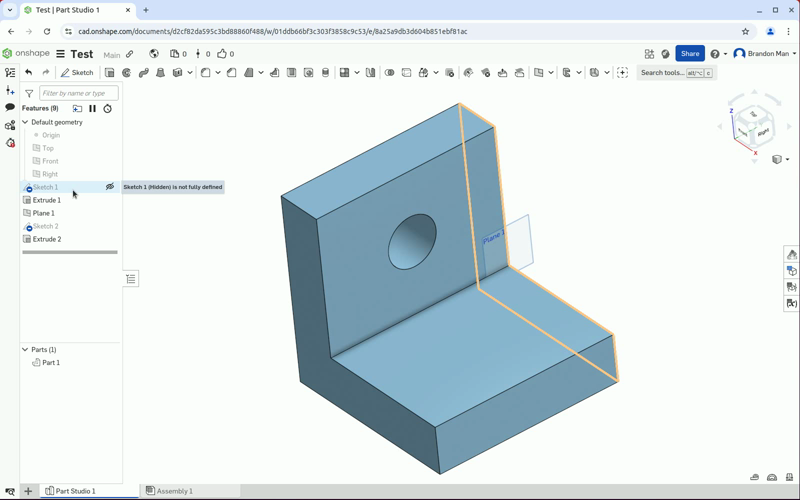
click(73, 189)